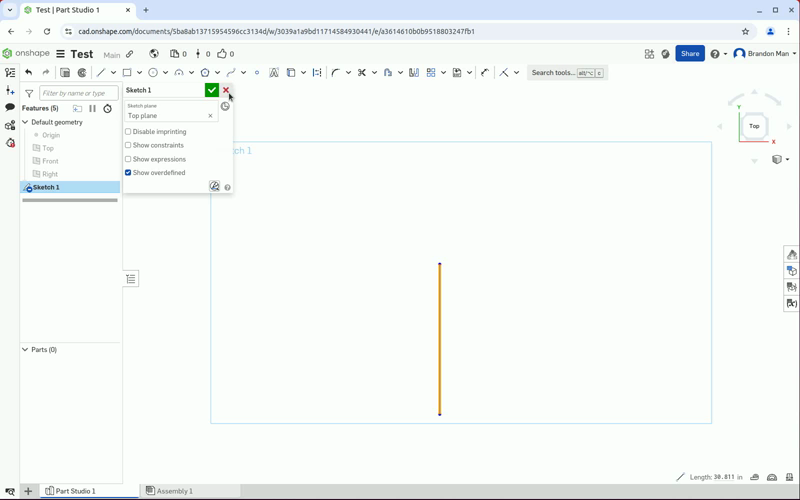
key(shift+h)
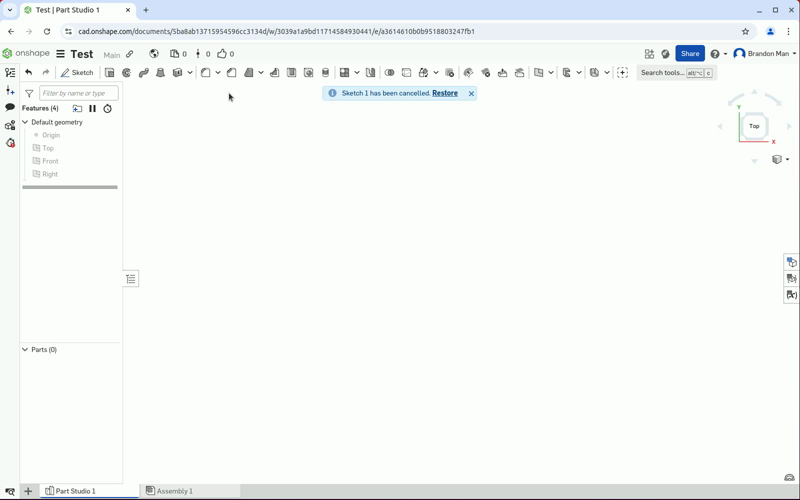
mouse_move(73, 352)
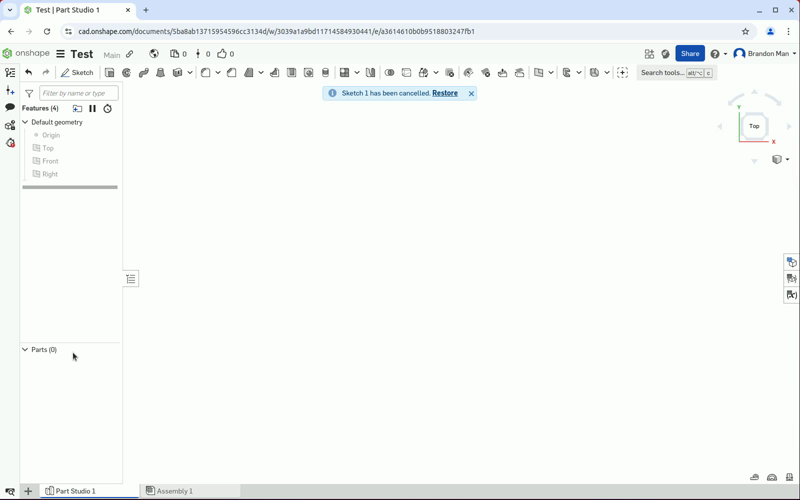
key(y)
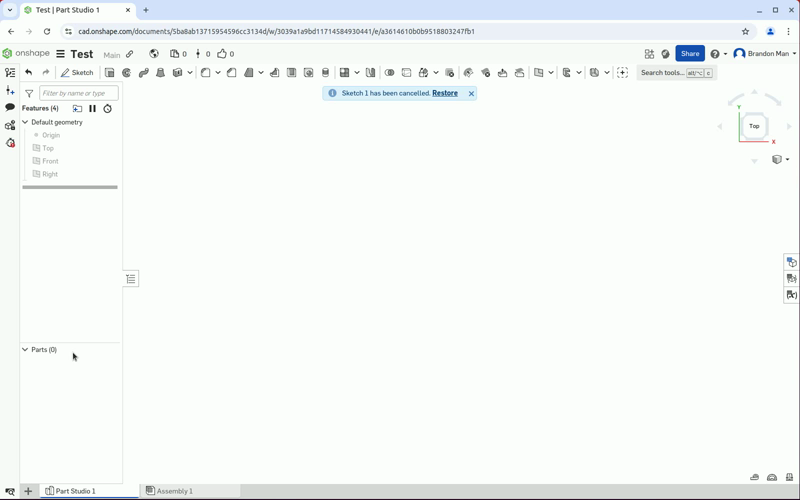
key(shift+p)
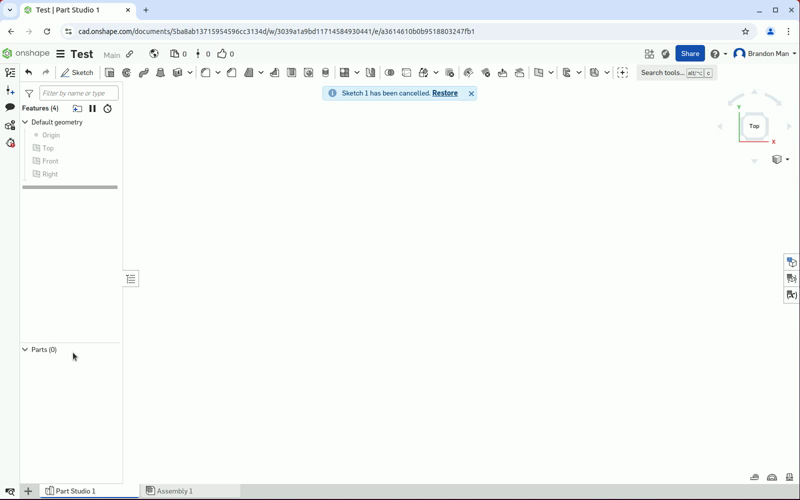
key(space)
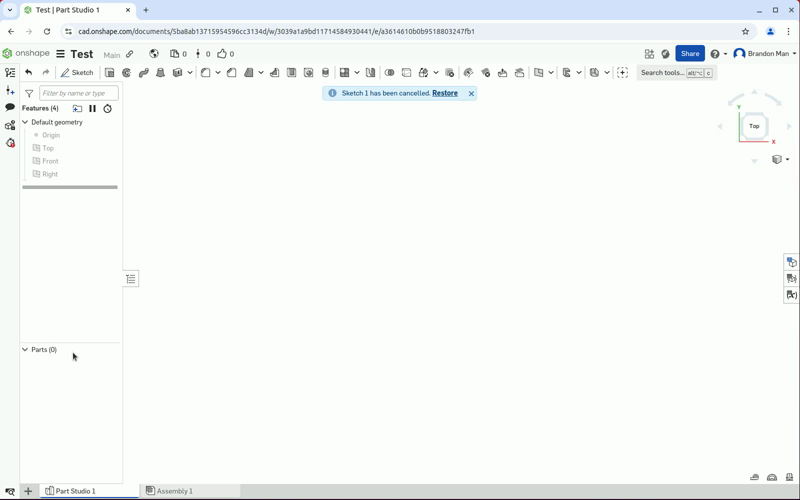
key_down(shift)
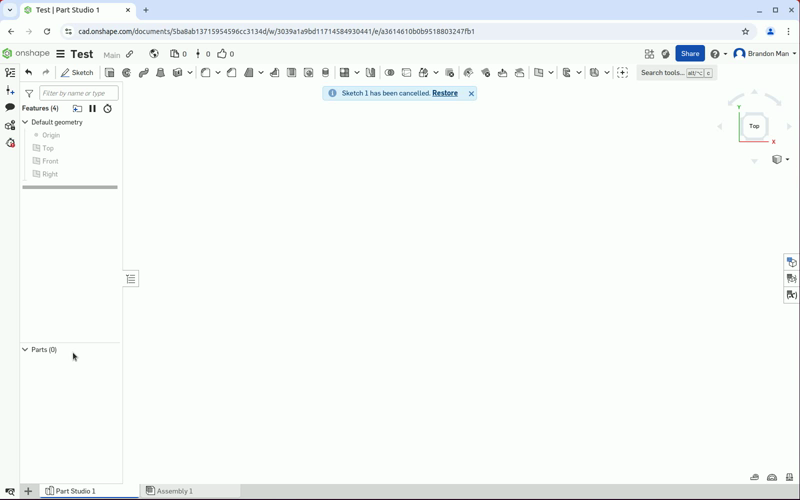
key(up)
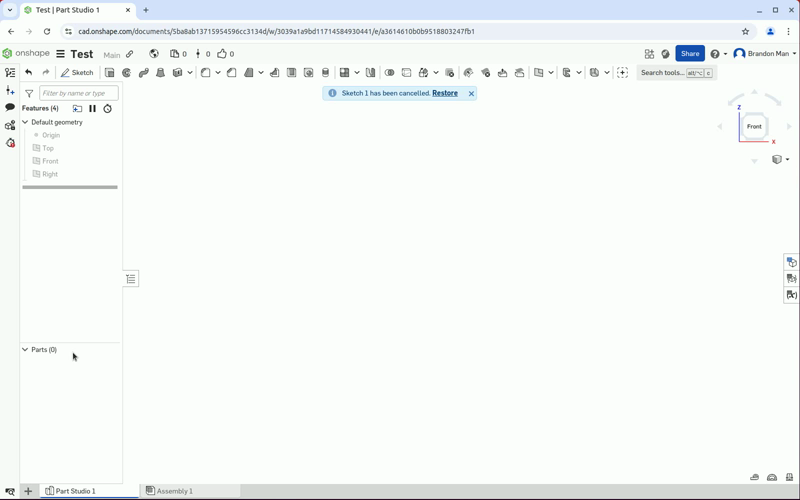
key_up(shift)
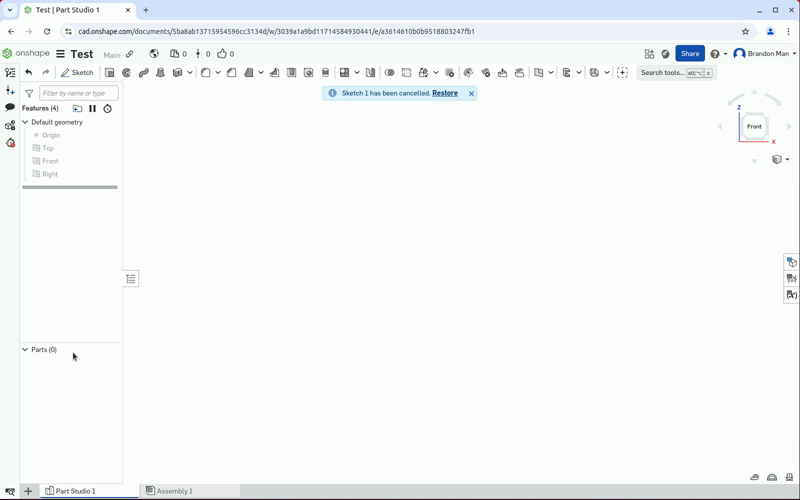
mouse_move(73, 352)
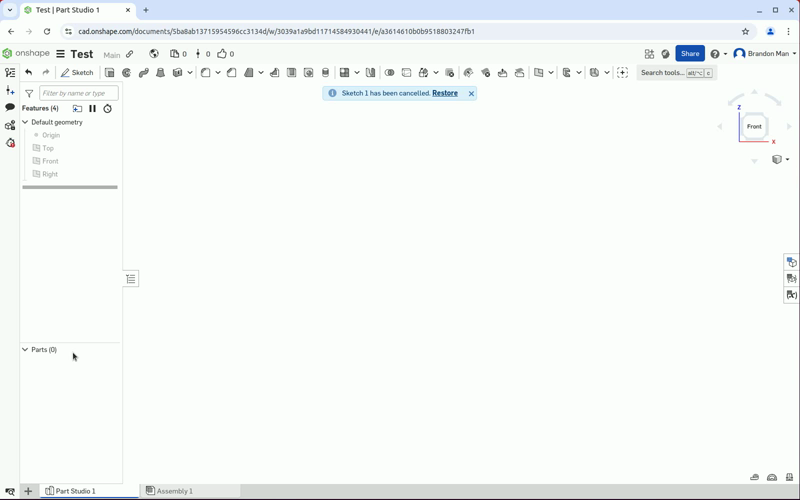
key(shift+y)
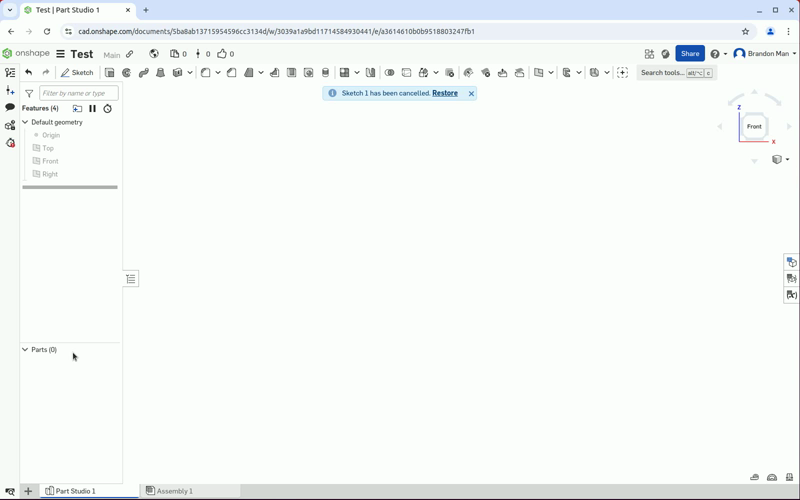
key(shift+s)
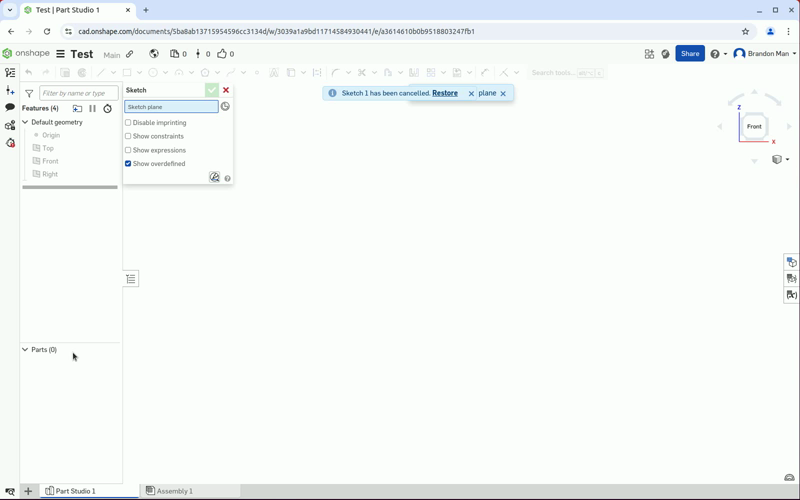
mouse_move(73, 163)
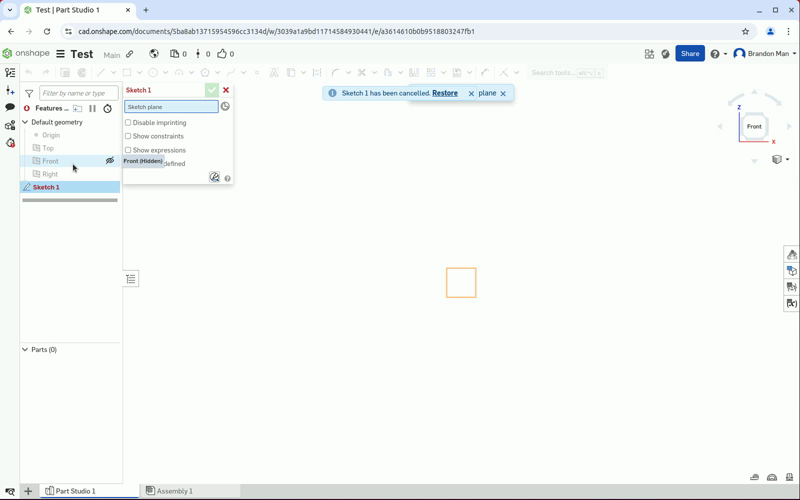
click(73, 163)
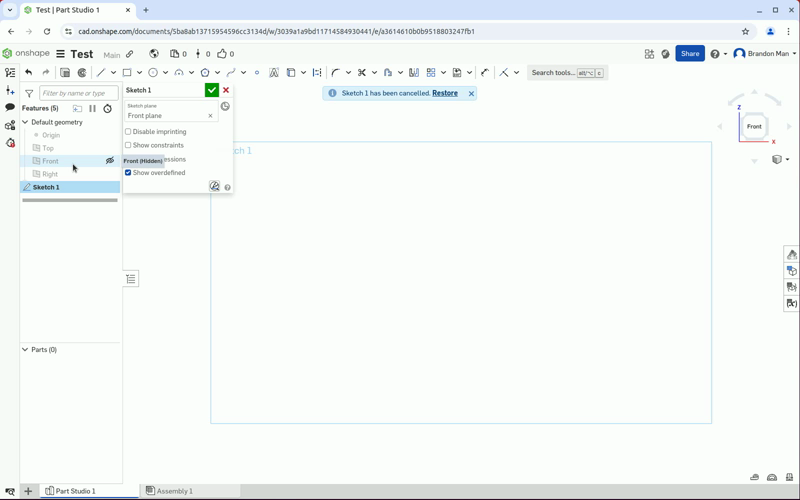
mouse_move(73, 352)
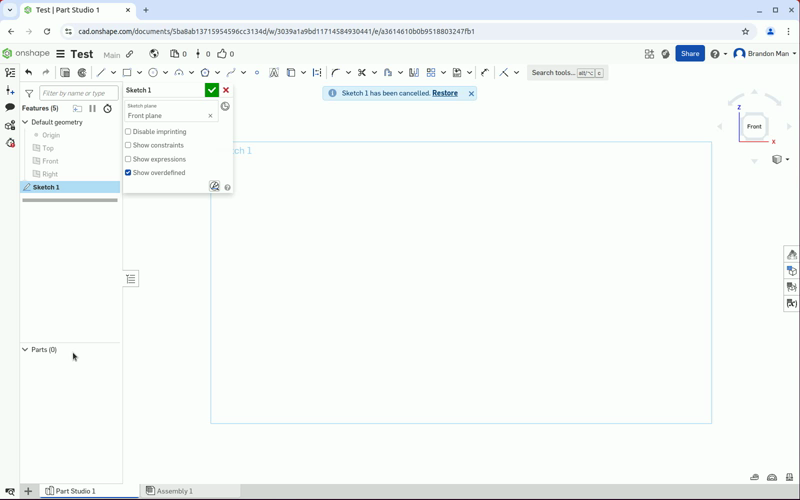
key(y)
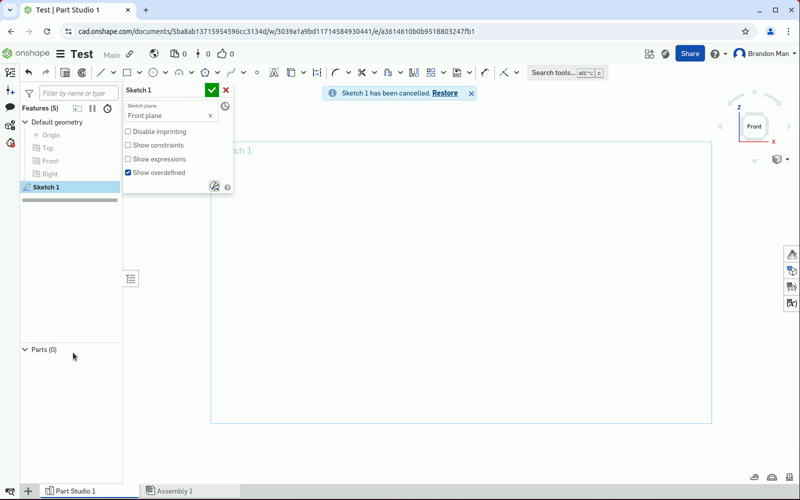
key(l)
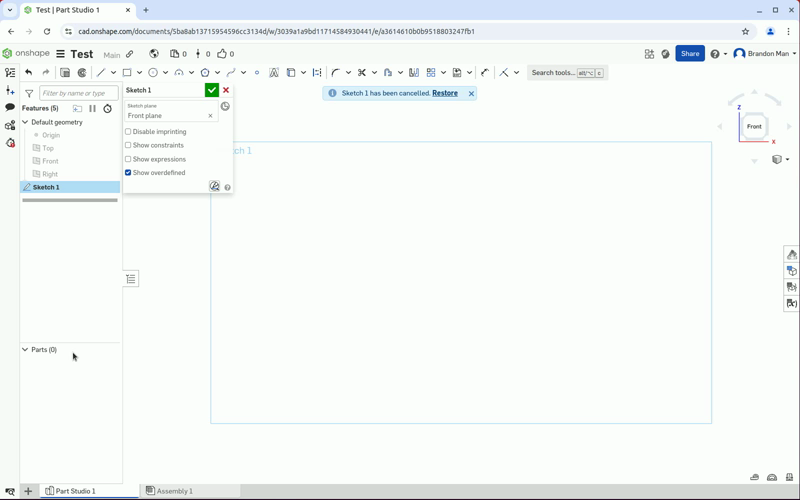
key_down(shift)
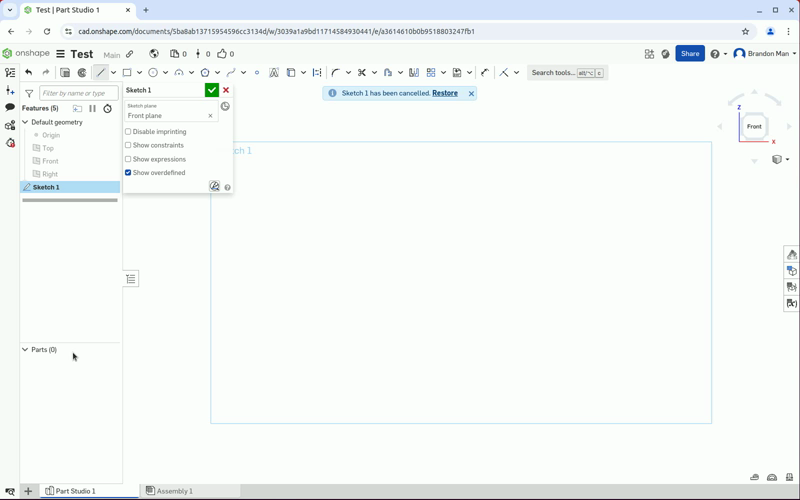
mouse_move(497, 336)
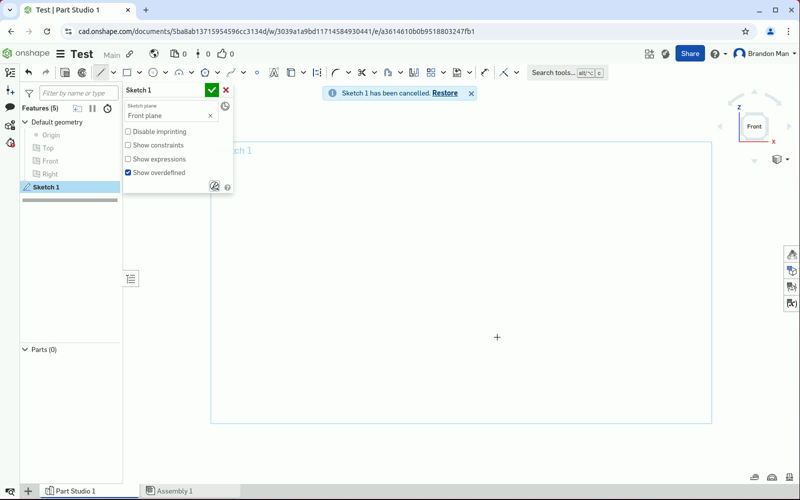
click(497, 336)
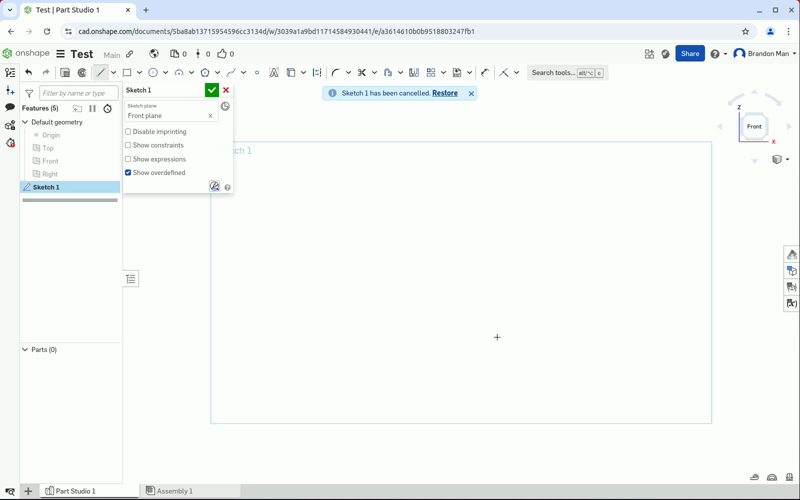
key_up(shift)
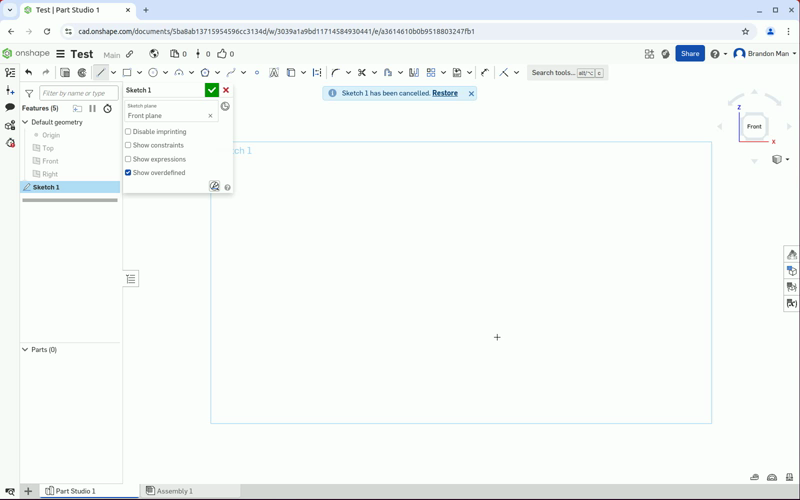
key_down(shift)
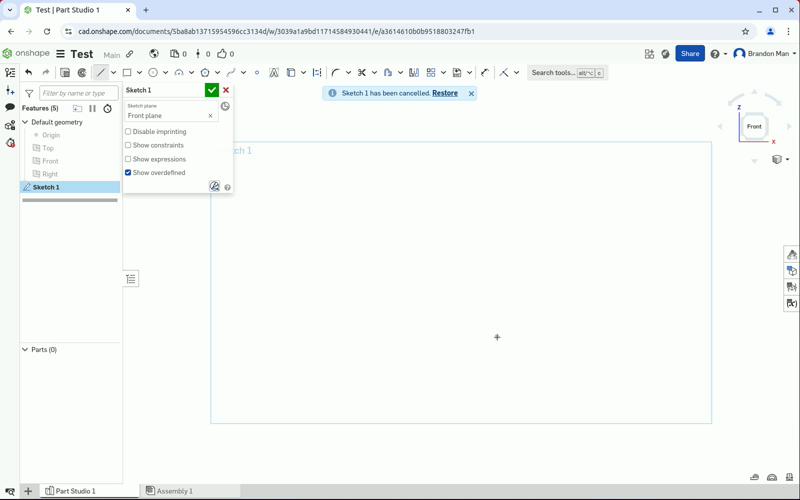
mouse_move(572, 336)
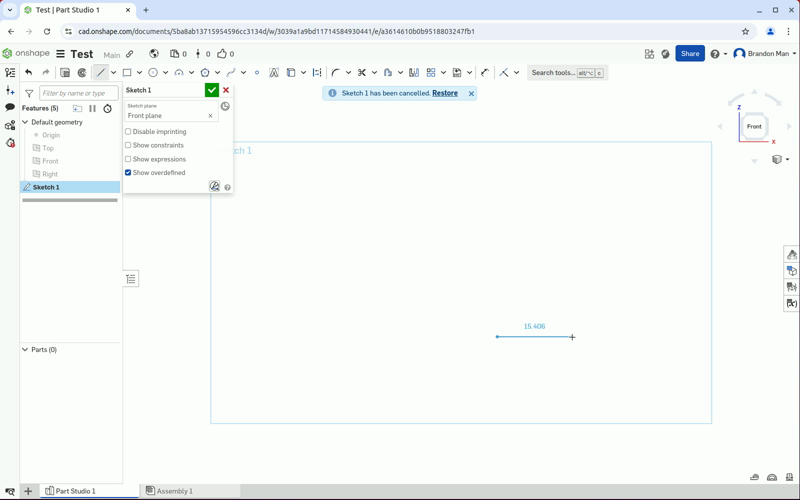
click(572, 336)
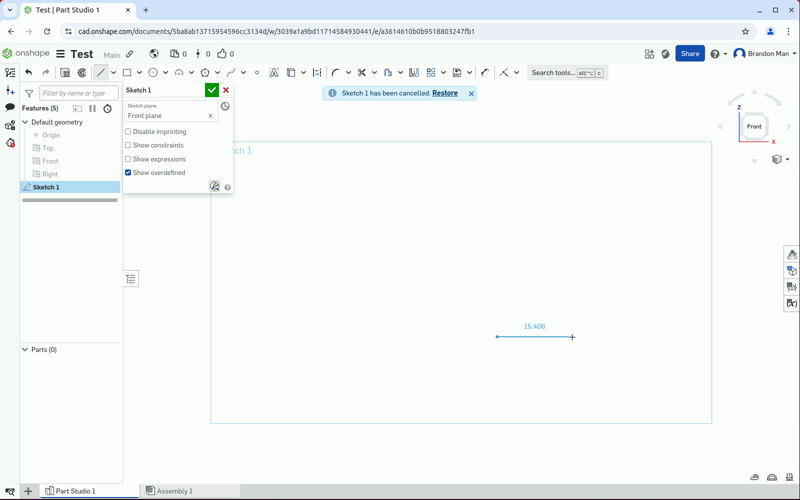
key_up(shift)
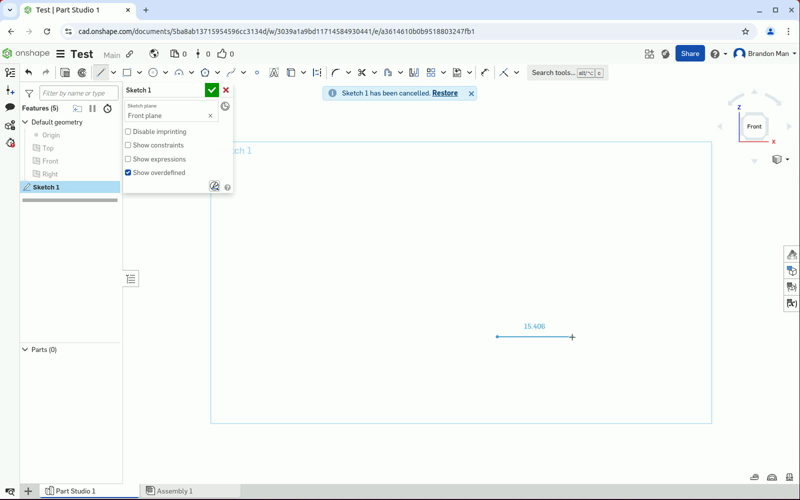
key_down(shift)
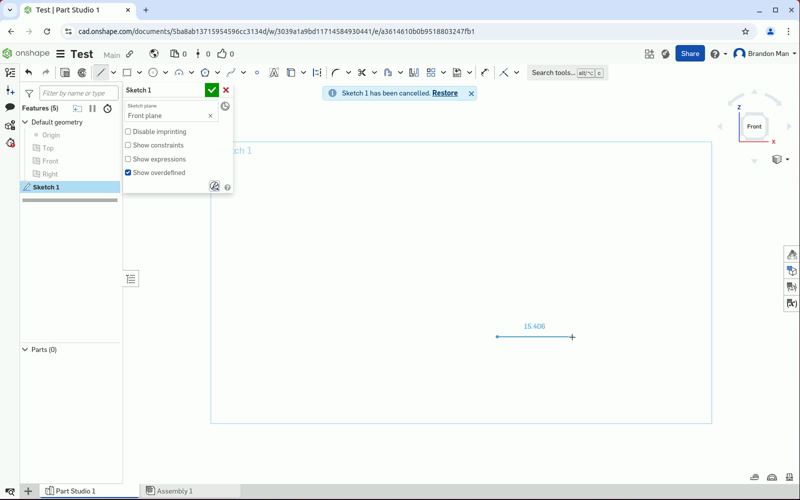
mouse_move(589, 336)
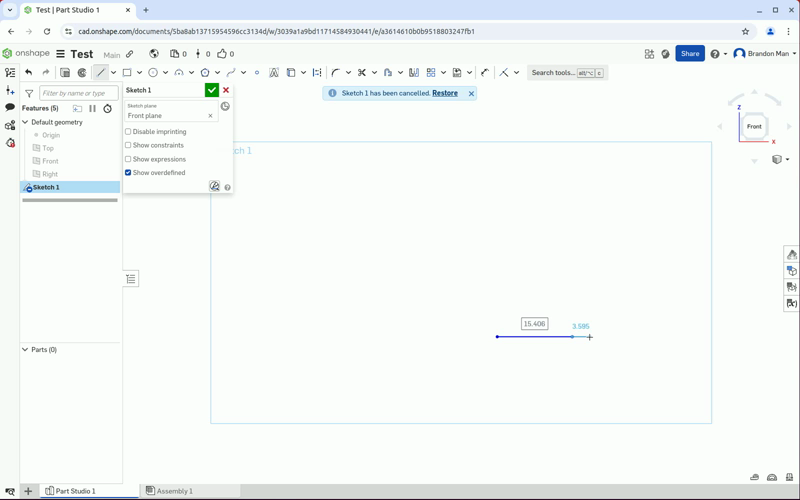
mouse_move(572, 298)
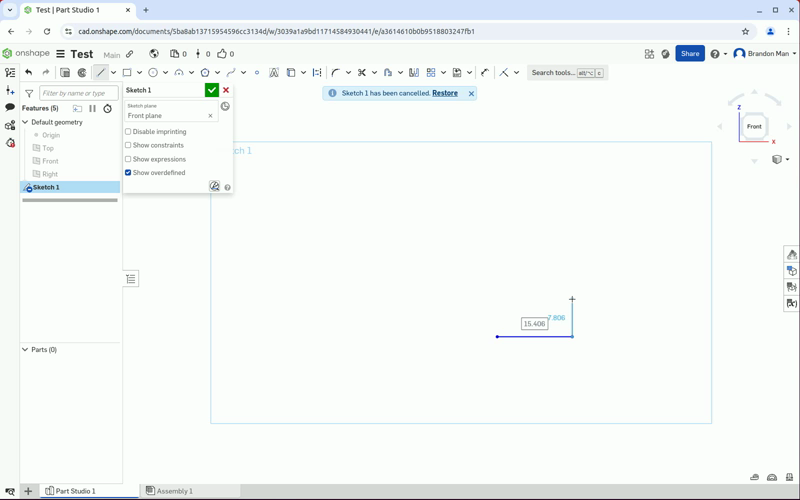
click(572, 298)
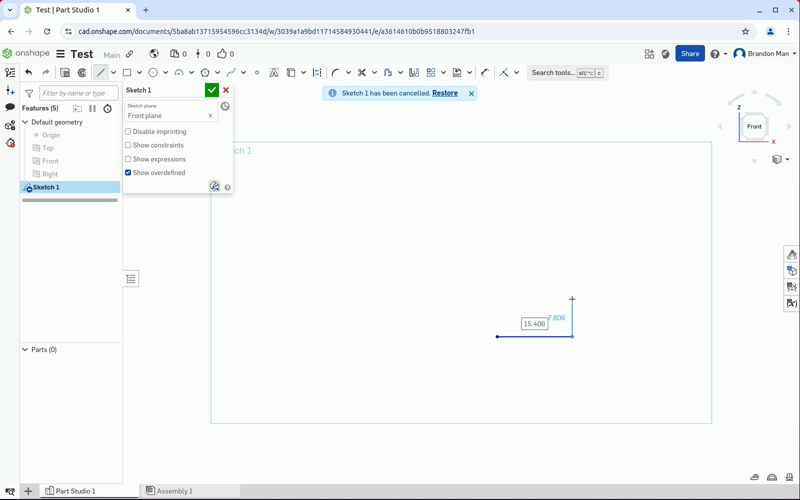
key_up(shift)
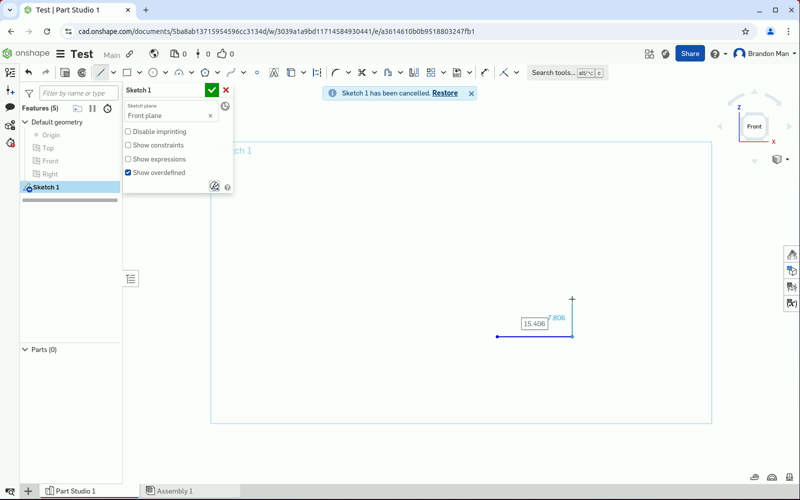
key_down(shift)
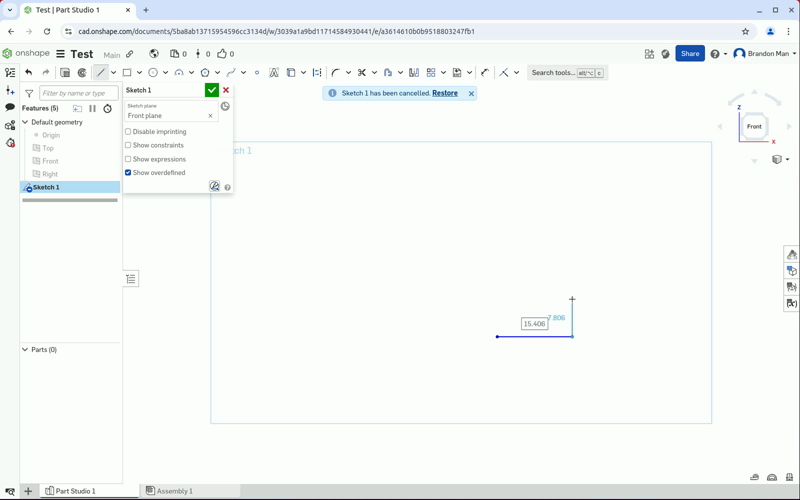
mouse_move(497, 298)
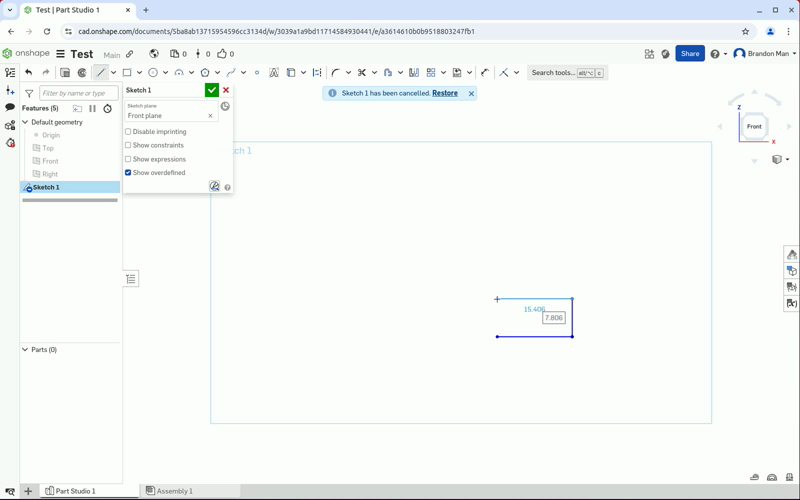
click(497, 298)
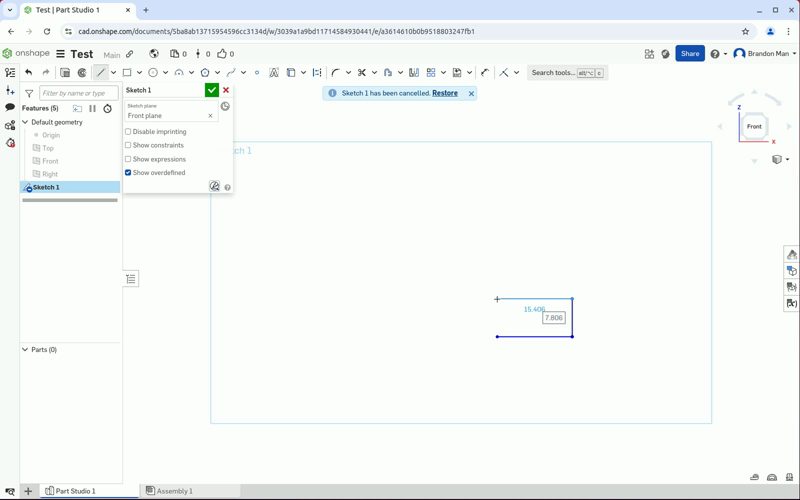
key_up(shift)
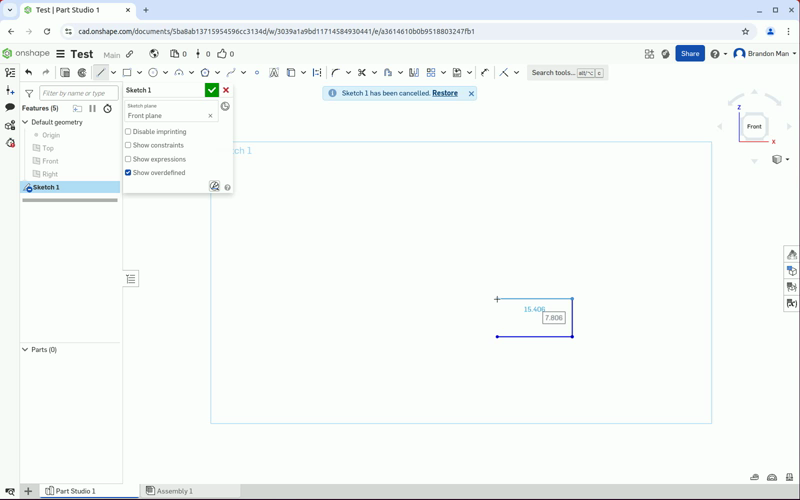
mouse_move(527, 298)
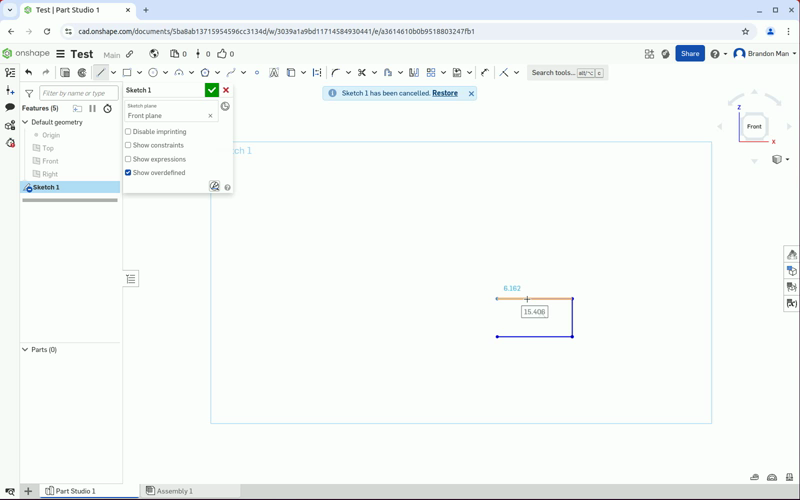
key_down(shift)
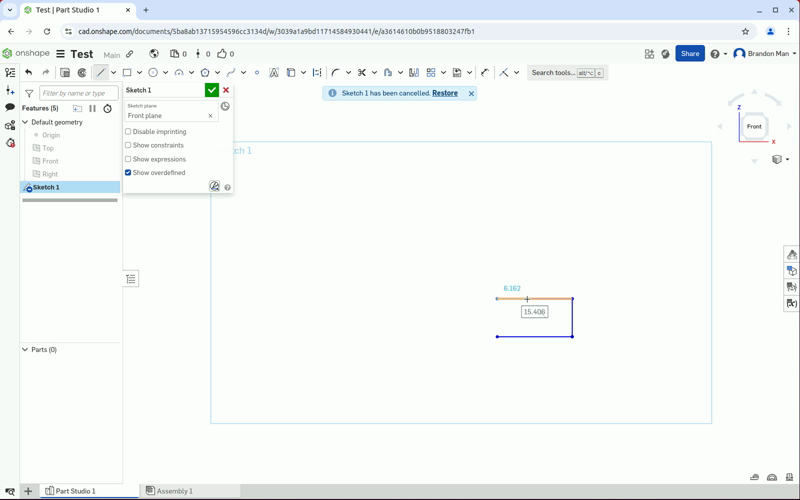
mouse_move(497, 336)
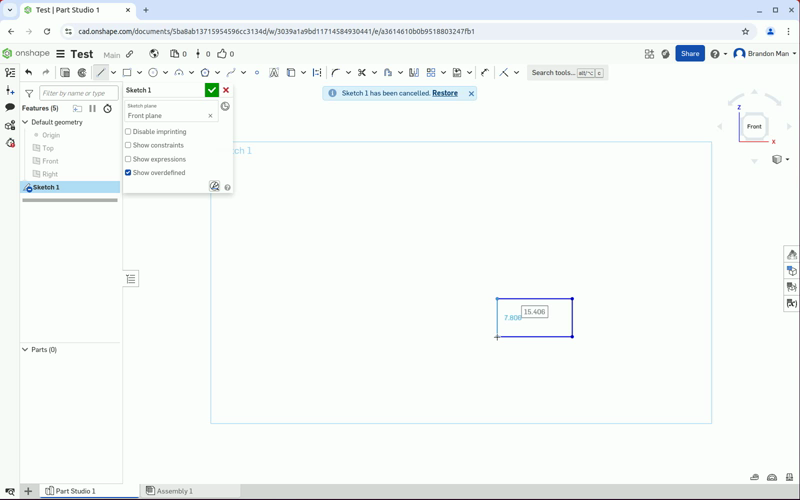
key_up(shift)
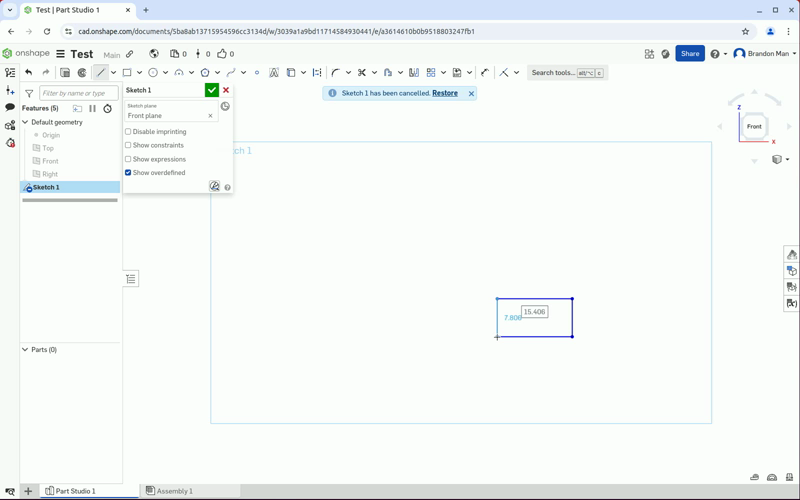
click(497, 336)
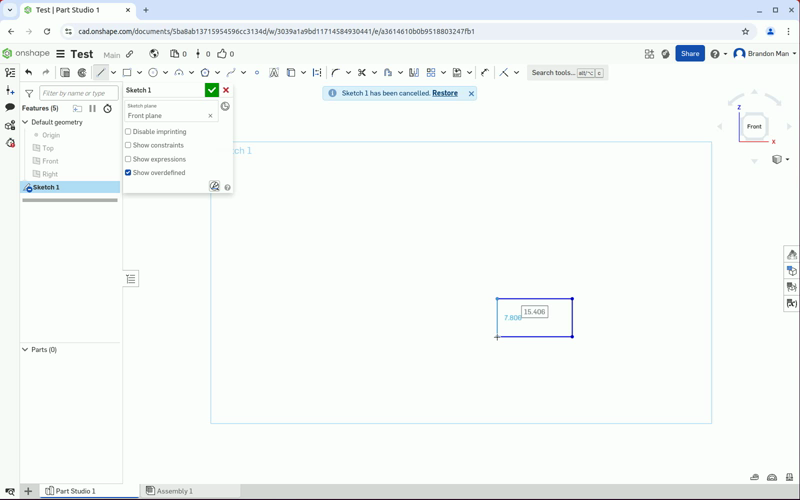
key(esc)
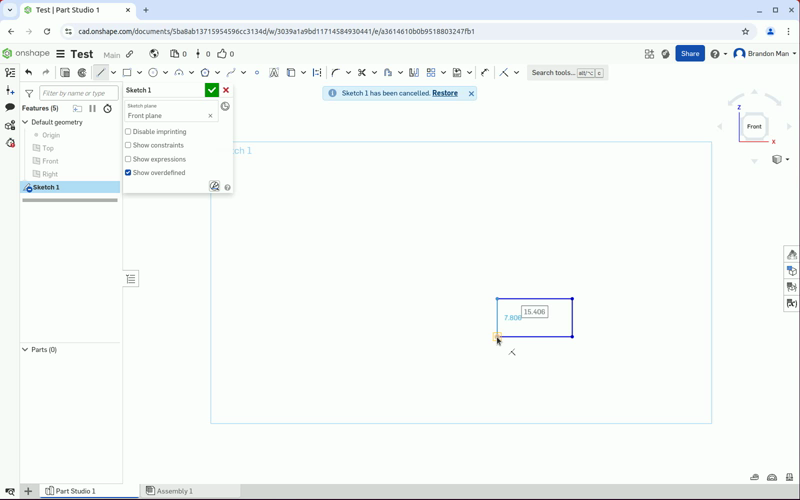
mouse_move(508, 329)
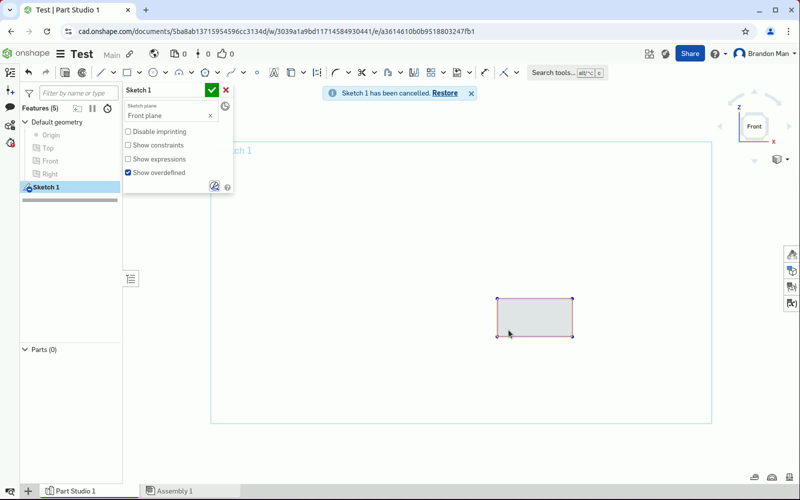
click(508, 329)
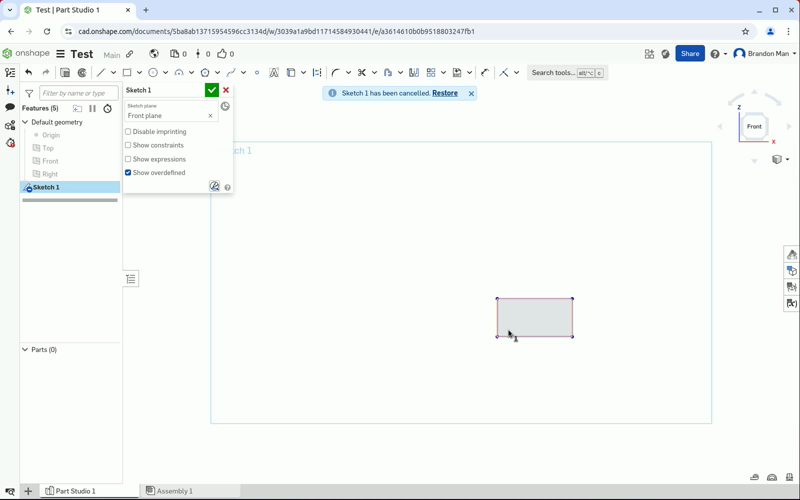
mouse_move(73, 352)
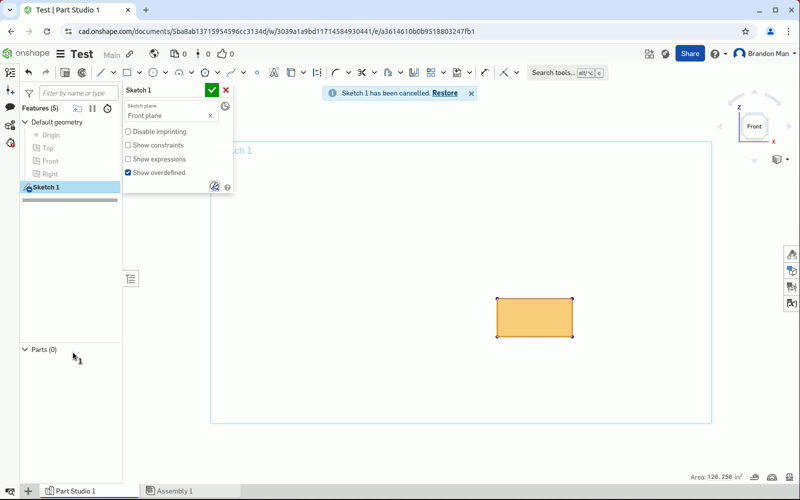
key(shift+y)
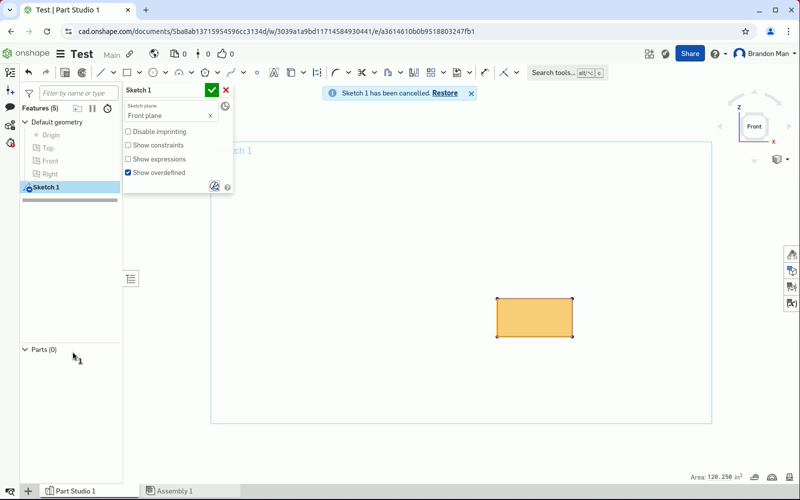
key(shift+e)
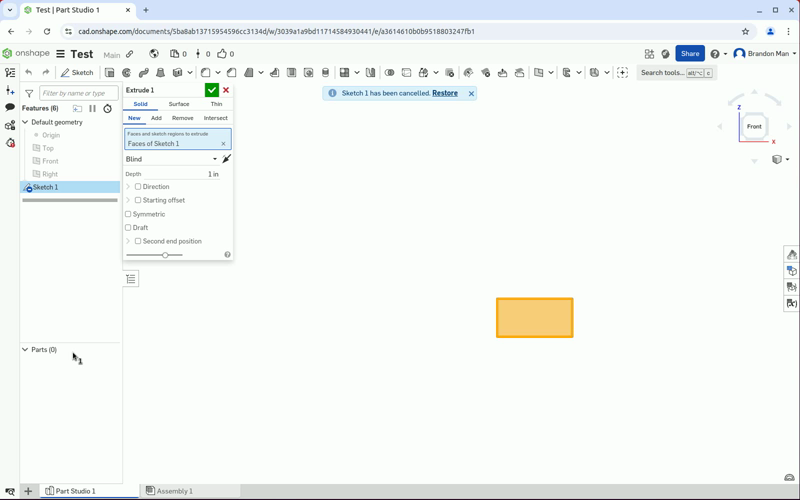
mouse_move(143, 106)
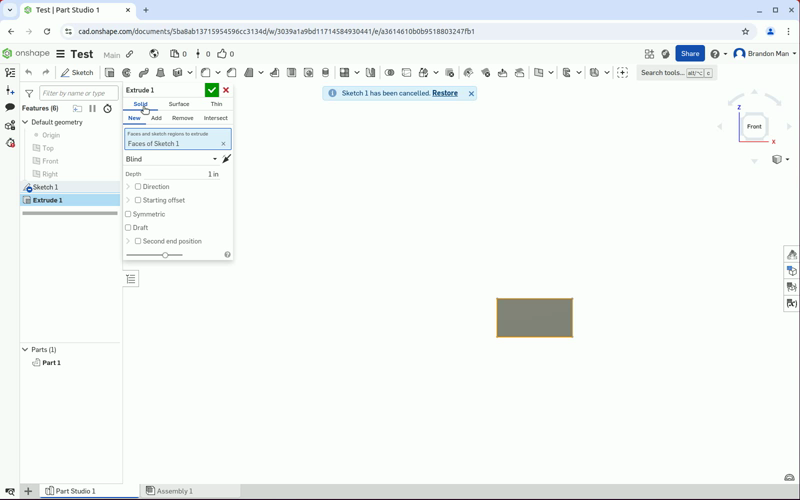
click(143, 106)
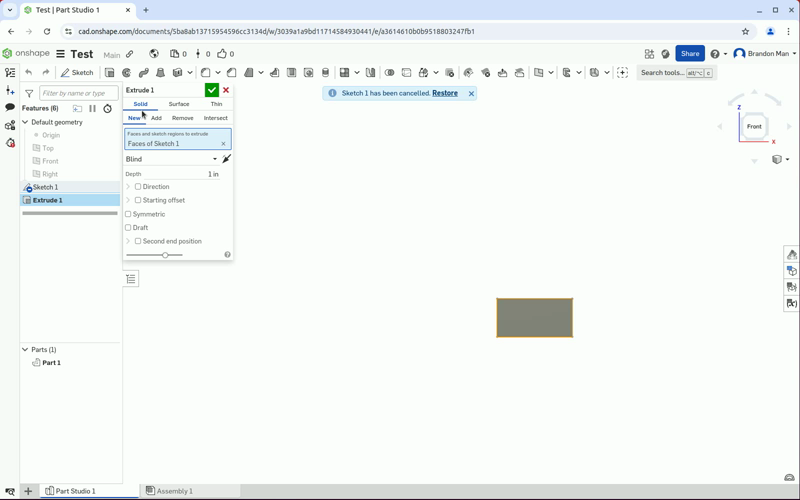
mouse_move(137, 120)
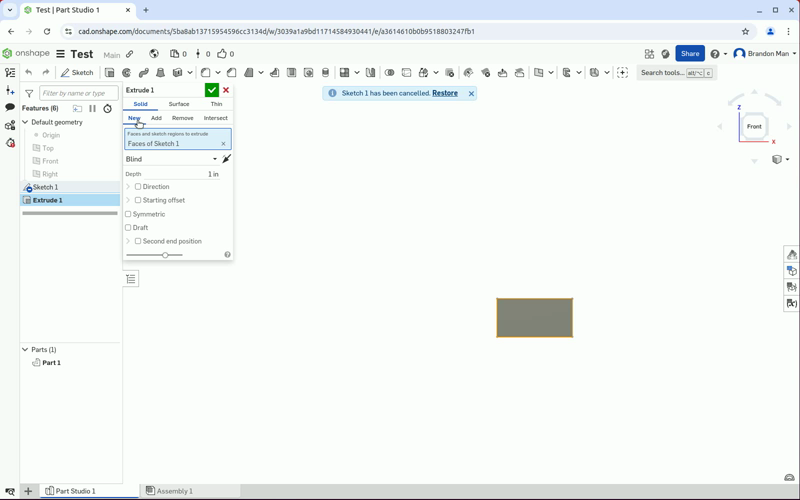
click(137, 120)
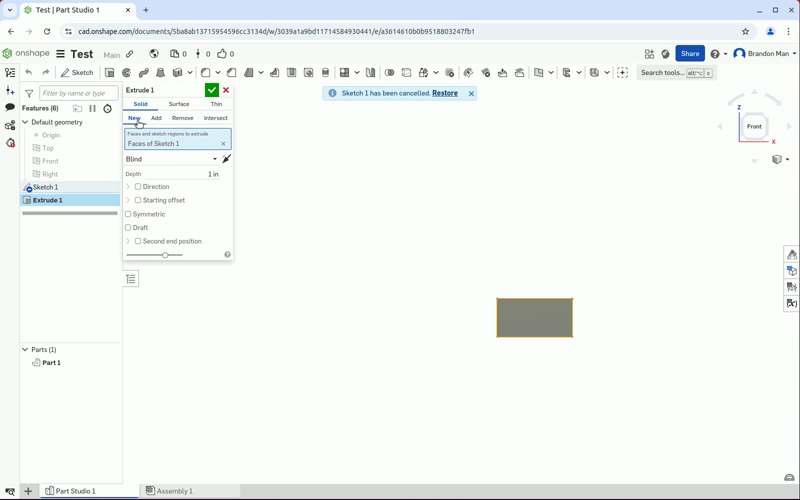
key(tab, 4)
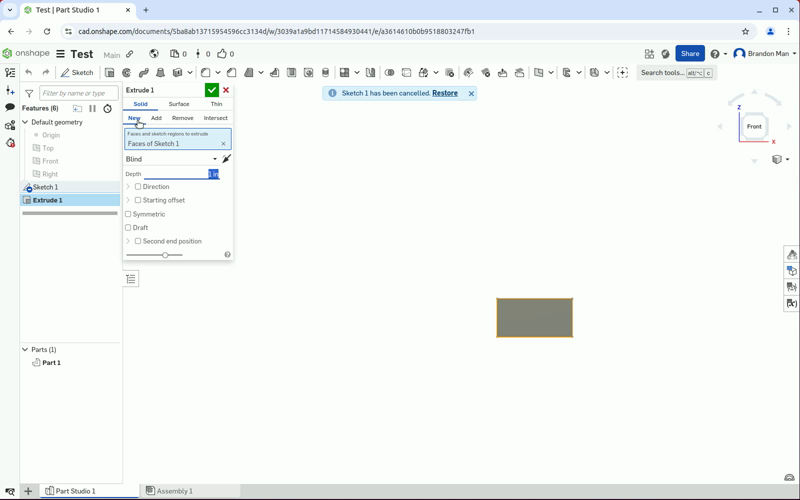
text(7.703)
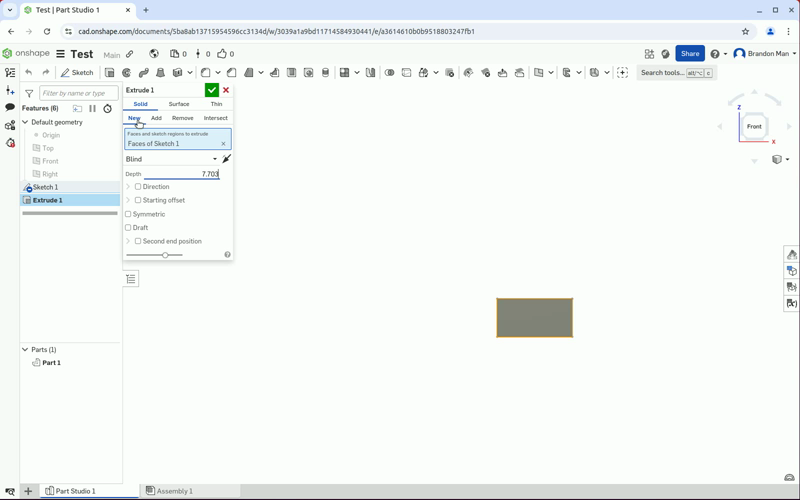
key(enter)
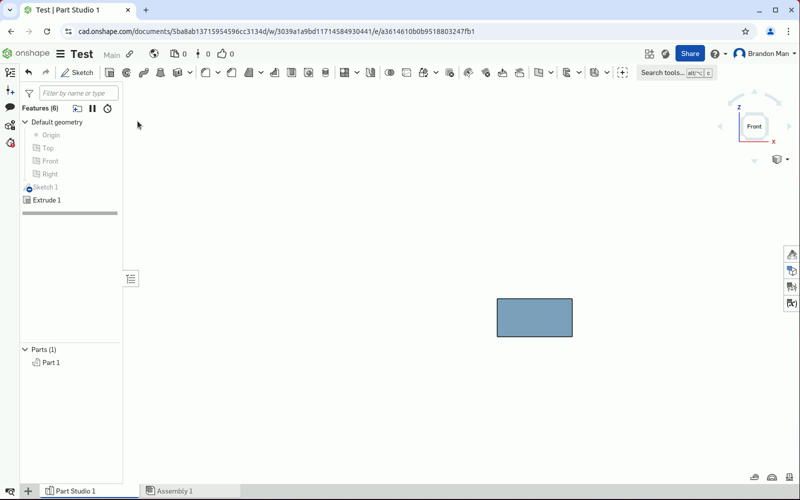
key(shift+h)
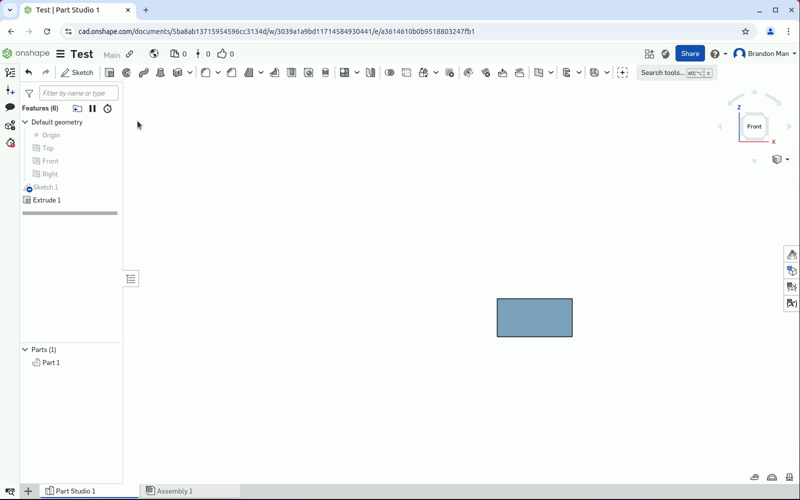
key(shift+h)
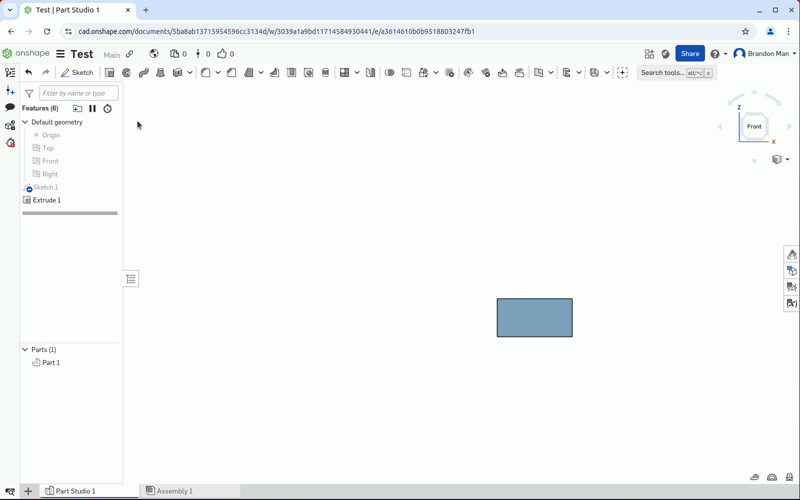
mouse_move(73, 189)
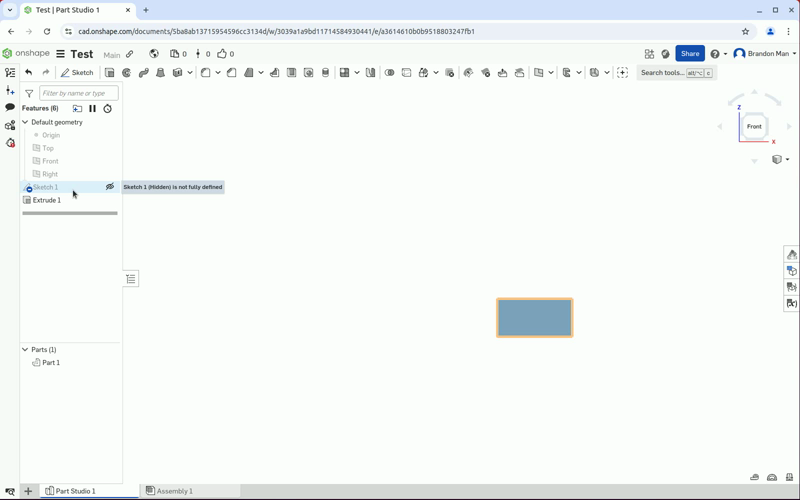
click(73, 189)
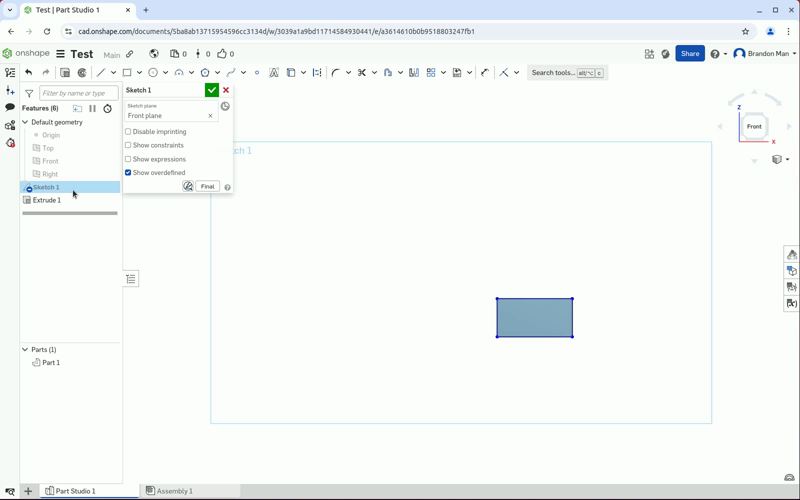
mouse_move(229, 92)
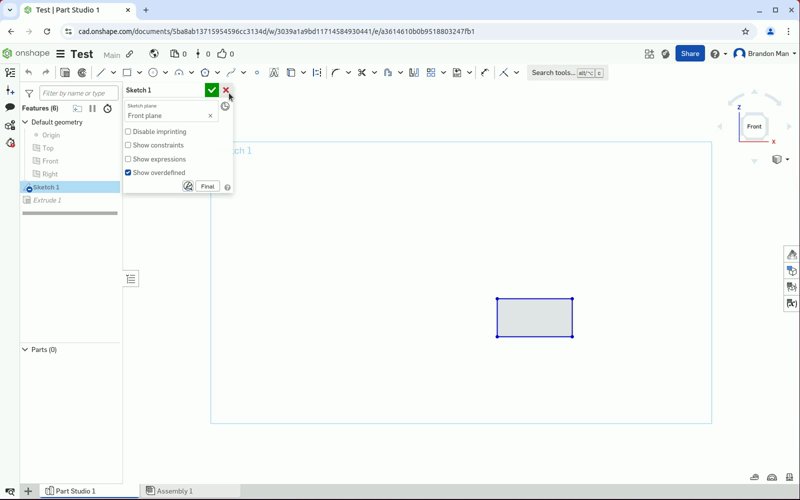
click(229, 92)
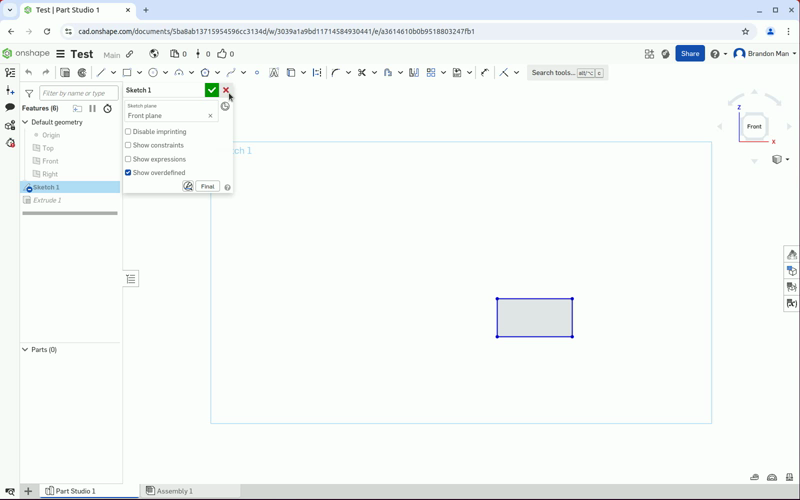
key(shift+s)
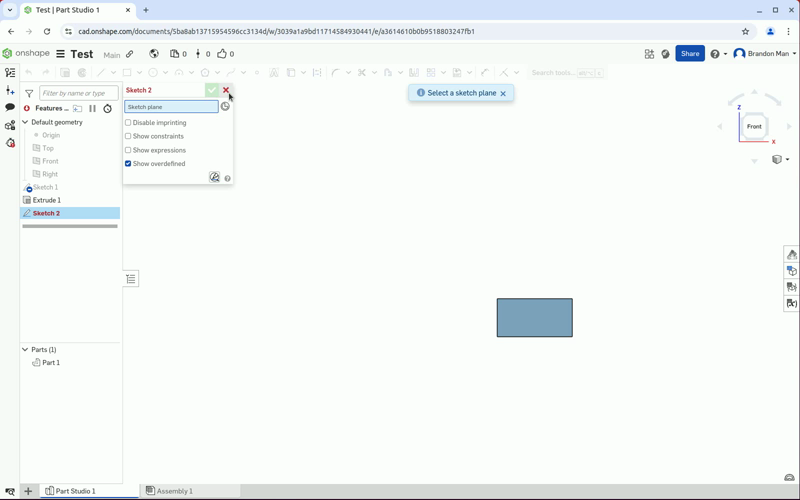
mouse_move(73, 163)
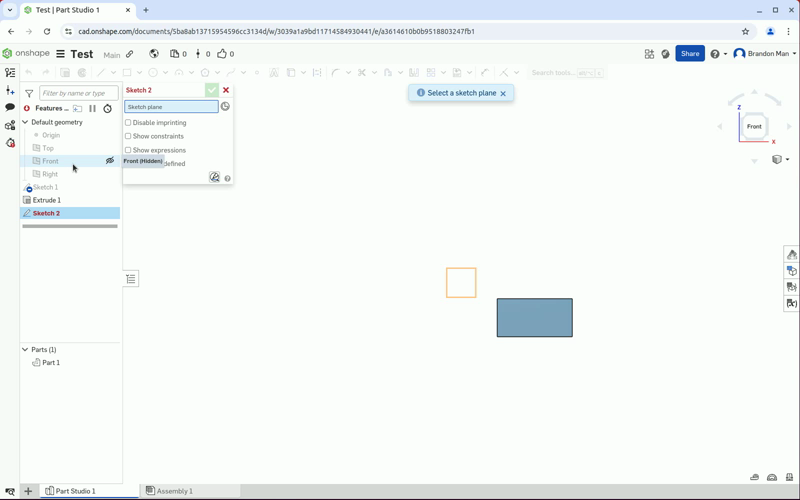
click(73, 163)
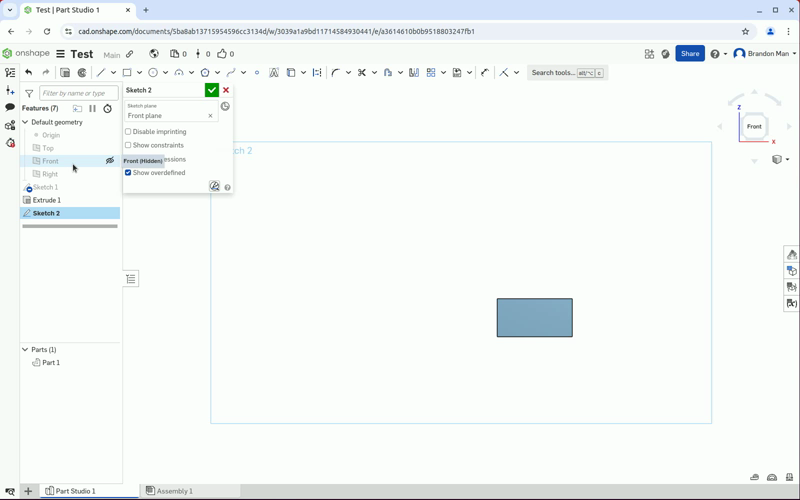
mouse_move(73, 352)
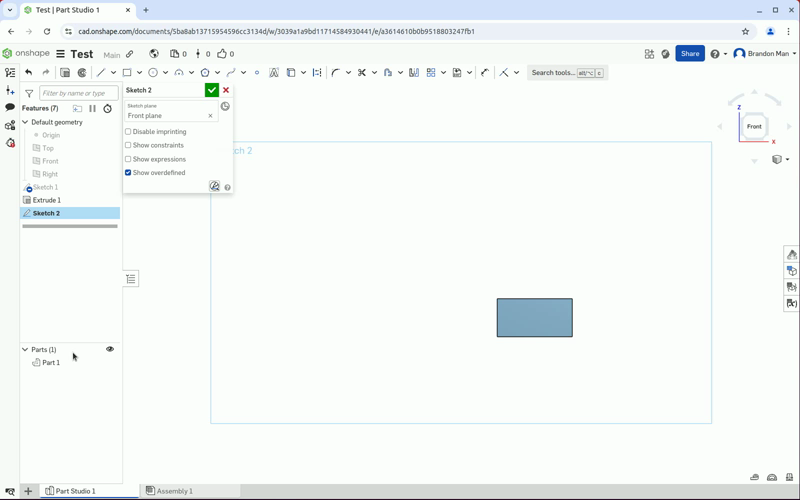
key(y)
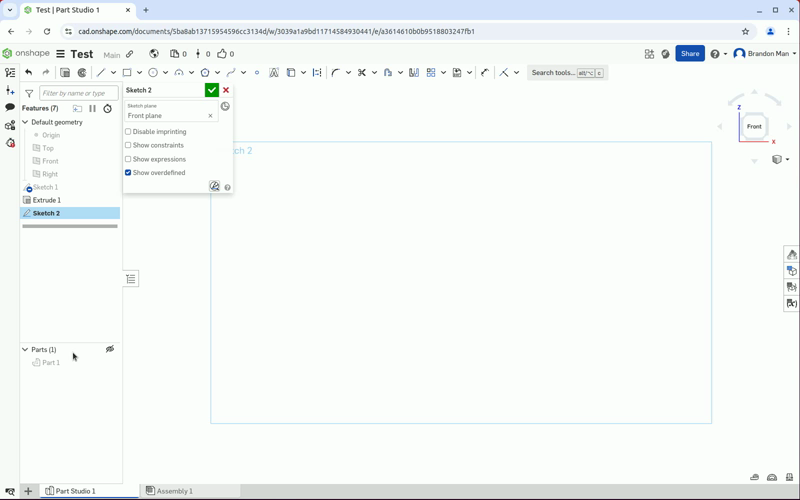
key(l)
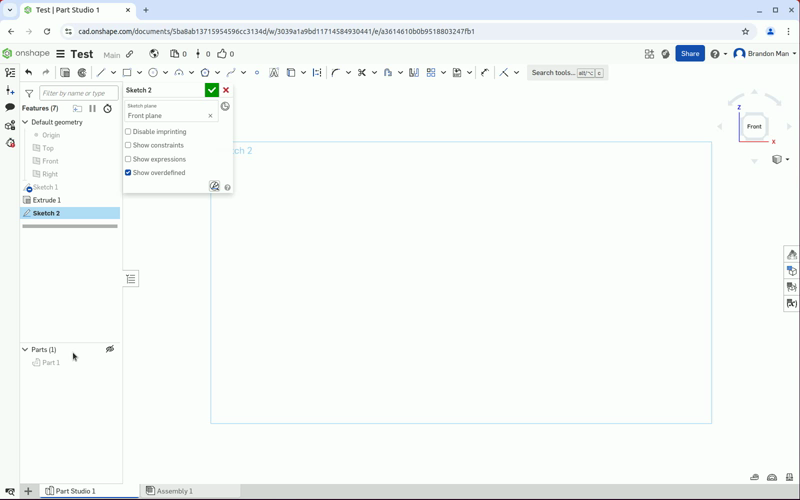
key_down(shift)
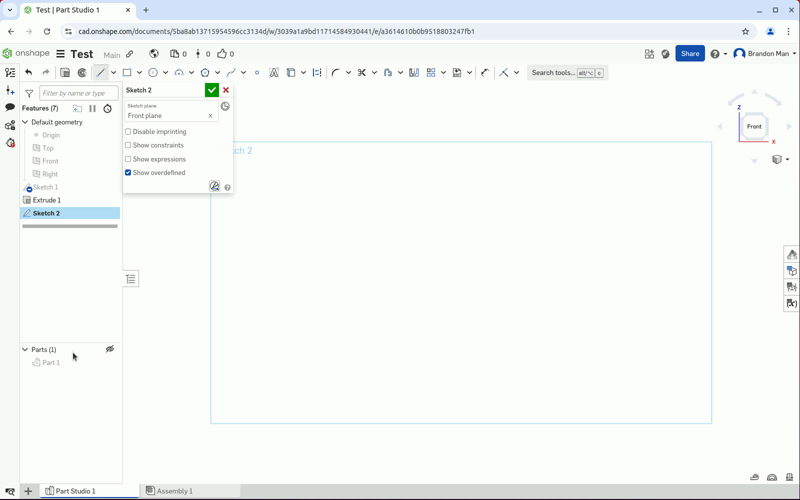
mouse_move(348, 336)
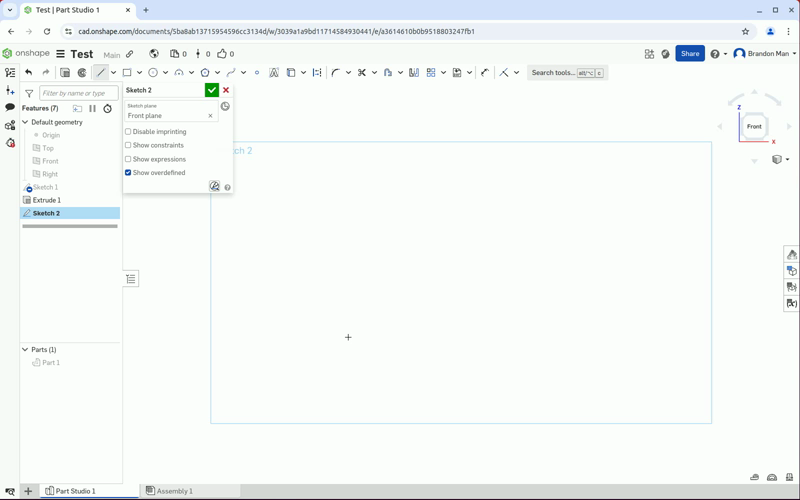
click(348, 336)
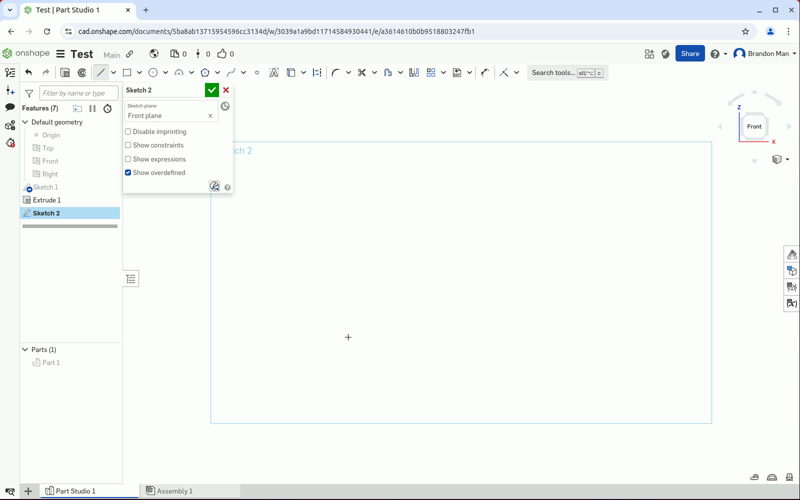
key_up(shift)
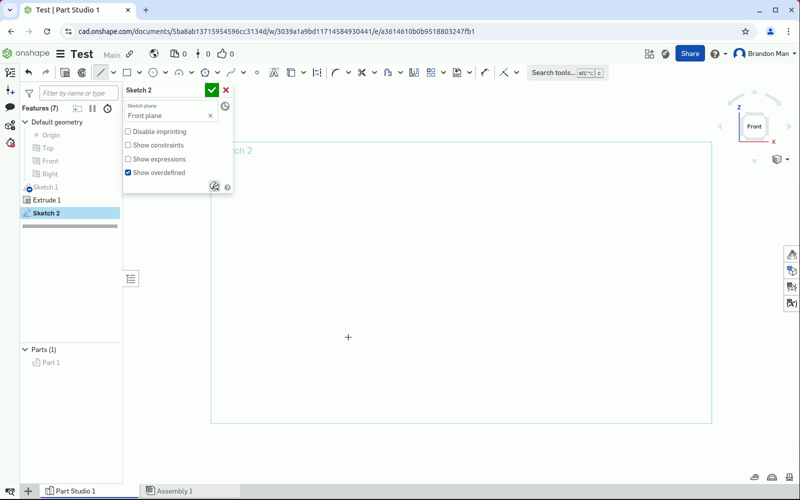
key_down(shift)
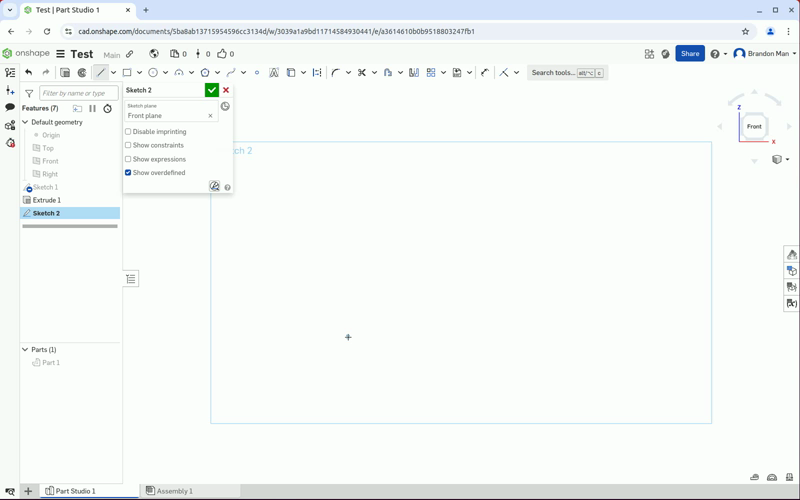
mouse_move(495, 336)
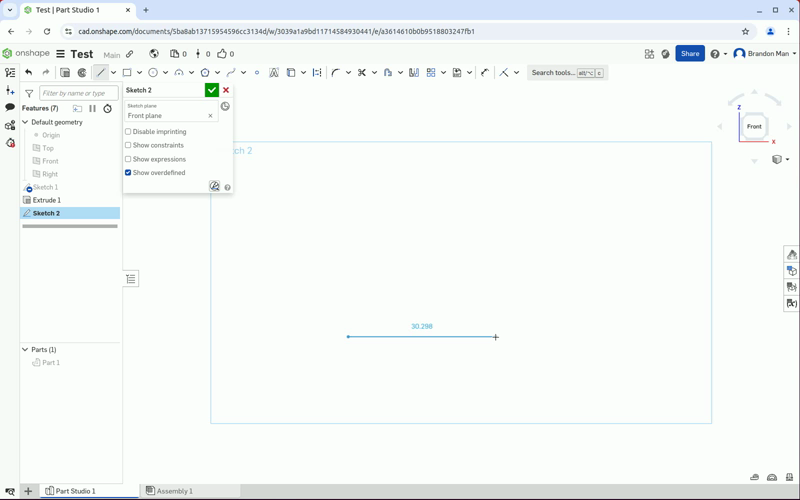
click(495, 336)
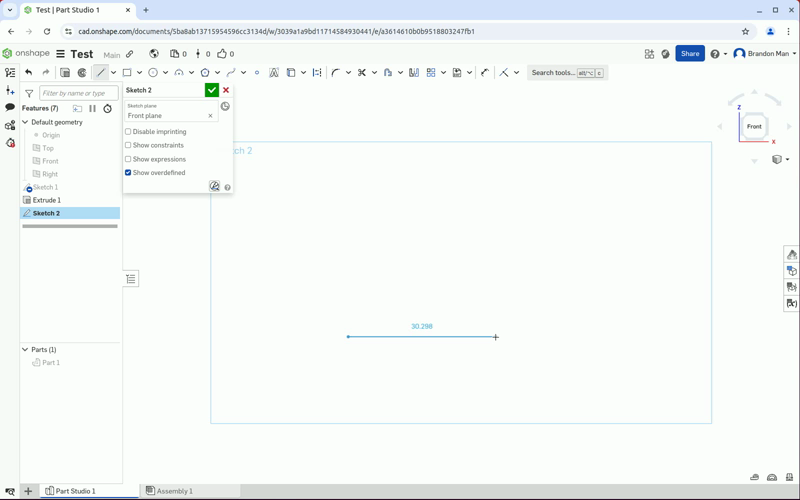
key_up(shift)
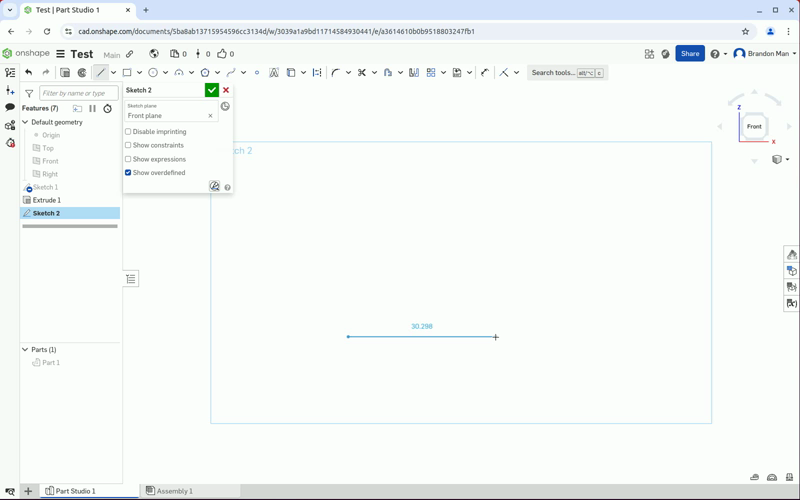
key_down(shift)
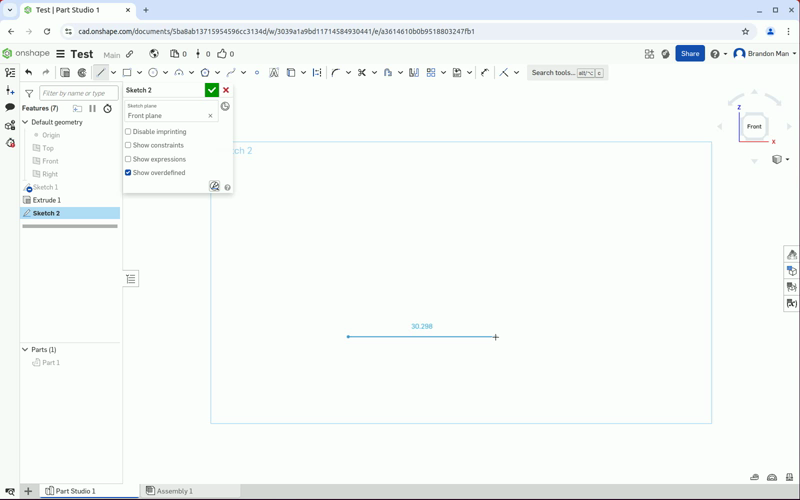
mouse_move(525, 336)
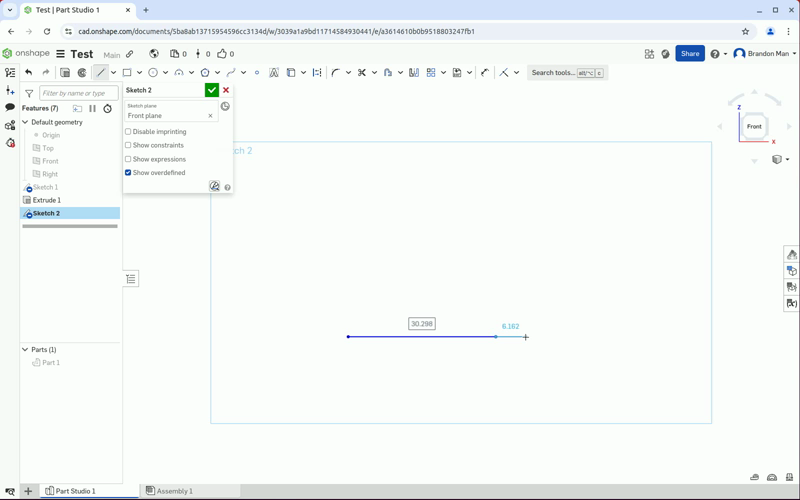
mouse_move(495, 299)
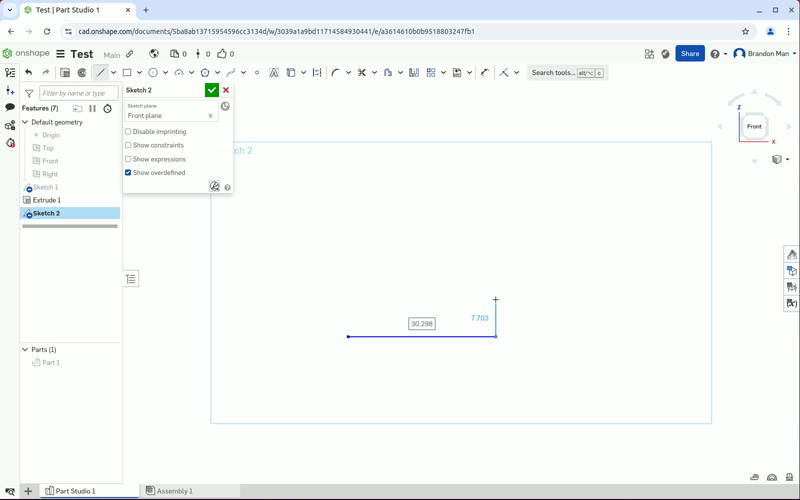
click(495, 299)
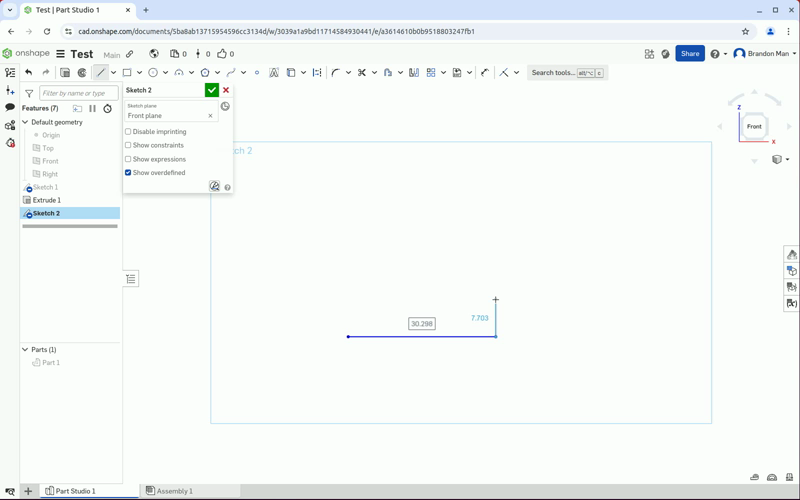
key_up(shift)
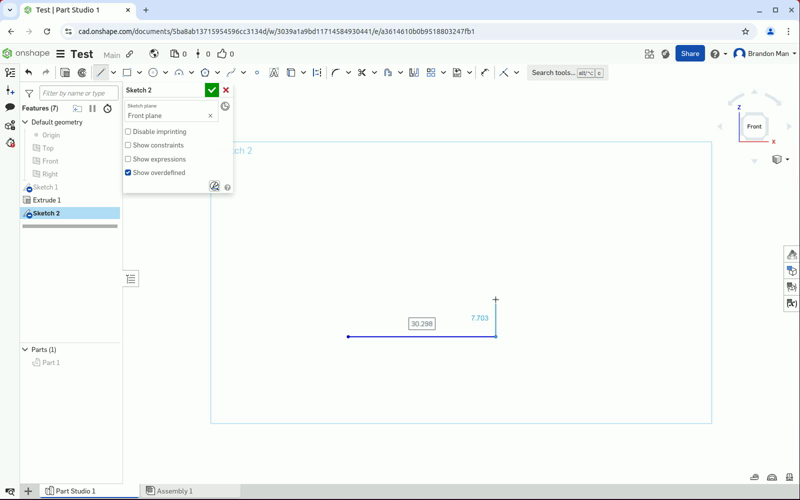
key_down(shift)
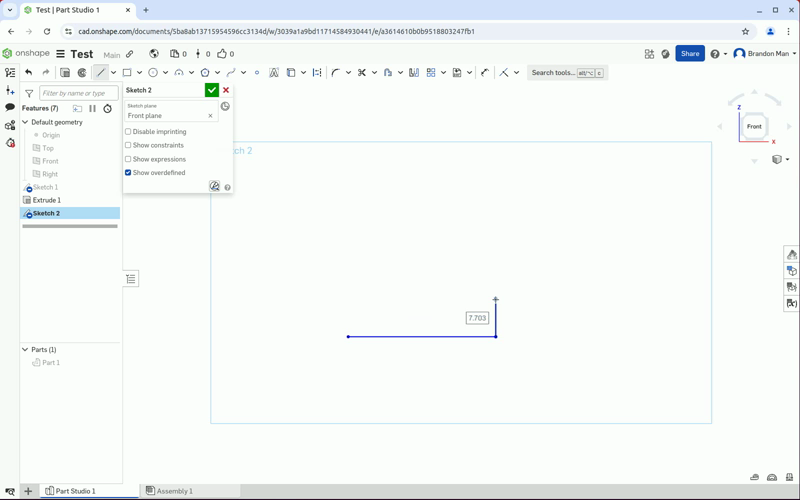
mouse_move(570, 299)
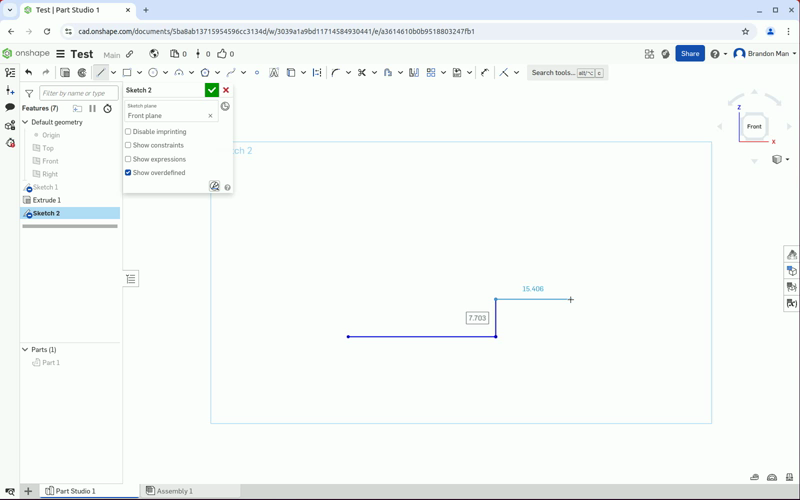
click(570, 299)
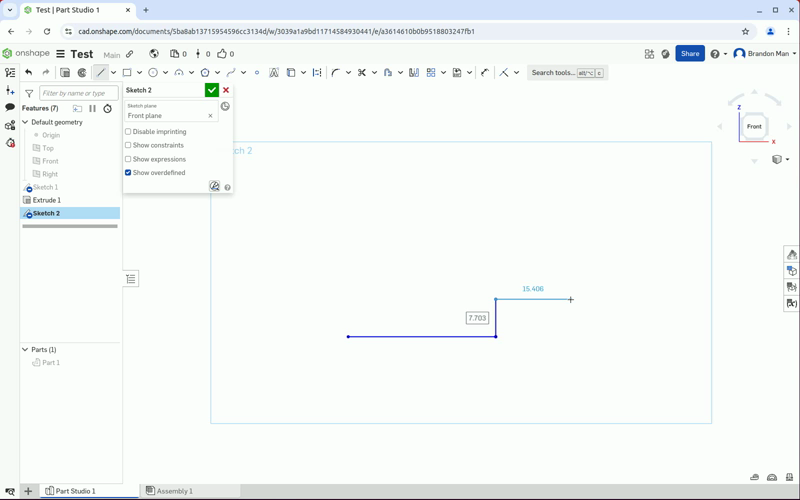
key_up(shift)
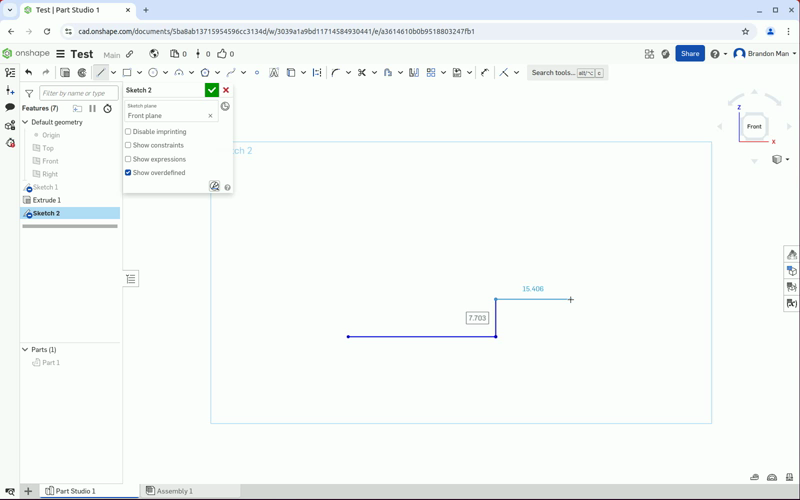
key_down(shift)
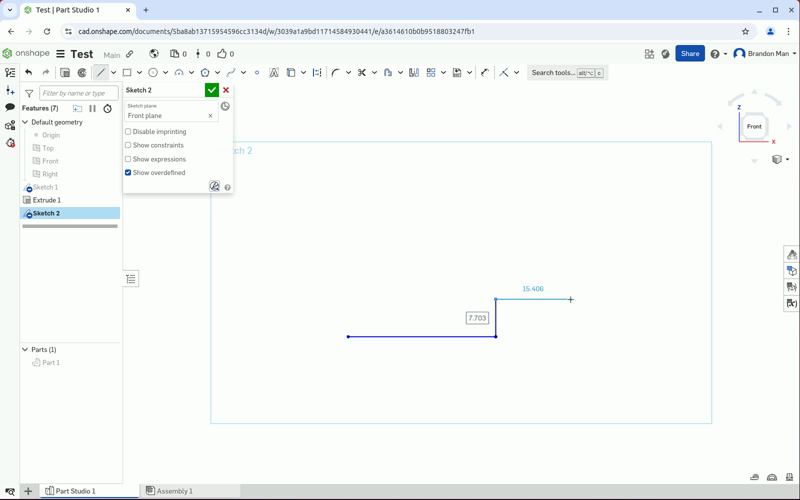
mouse_move(570, 224)
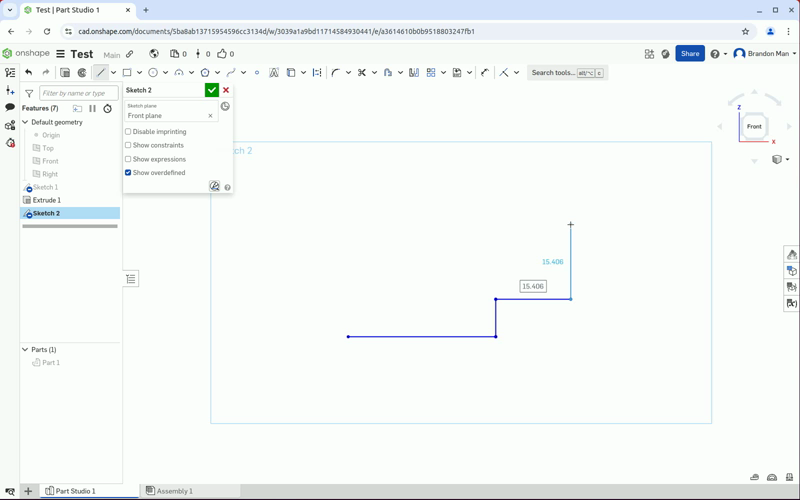
click(570, 224)
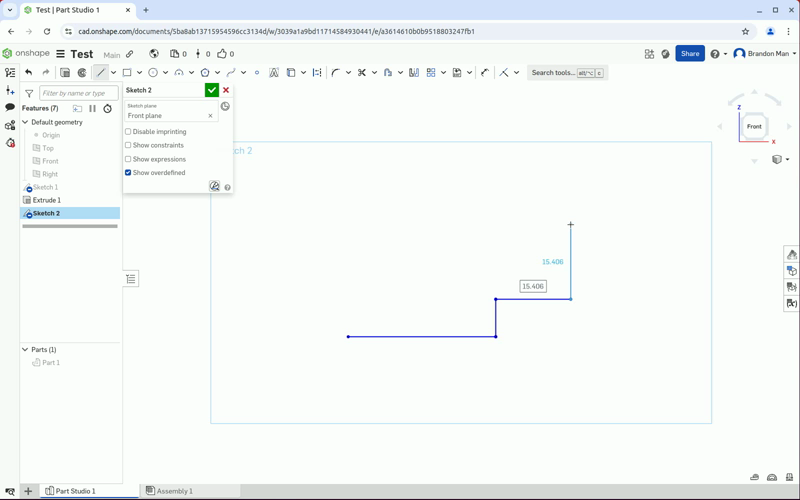
key_up(shift)
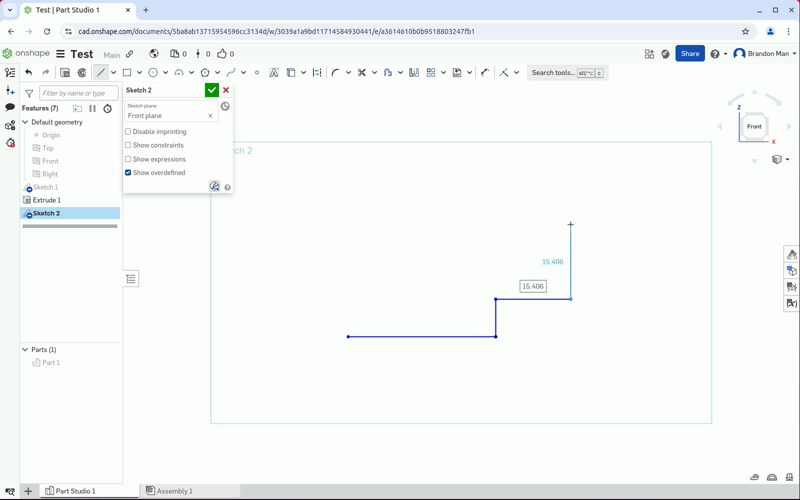
key_down(shift)
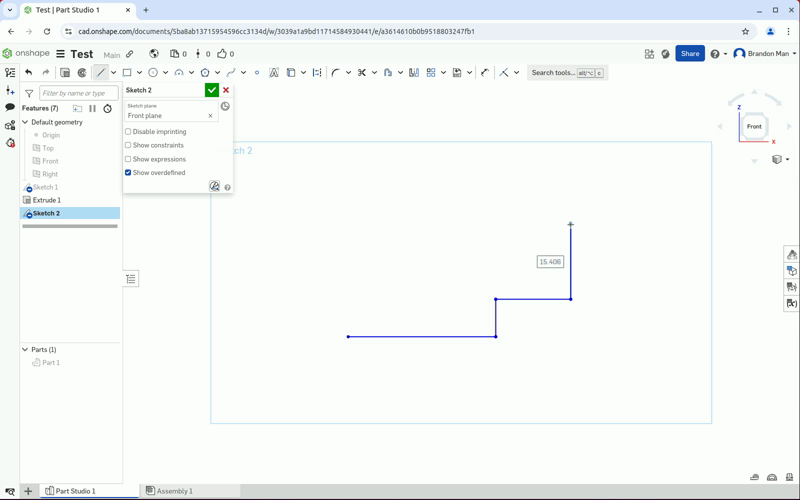
mouse_move(348, 224)
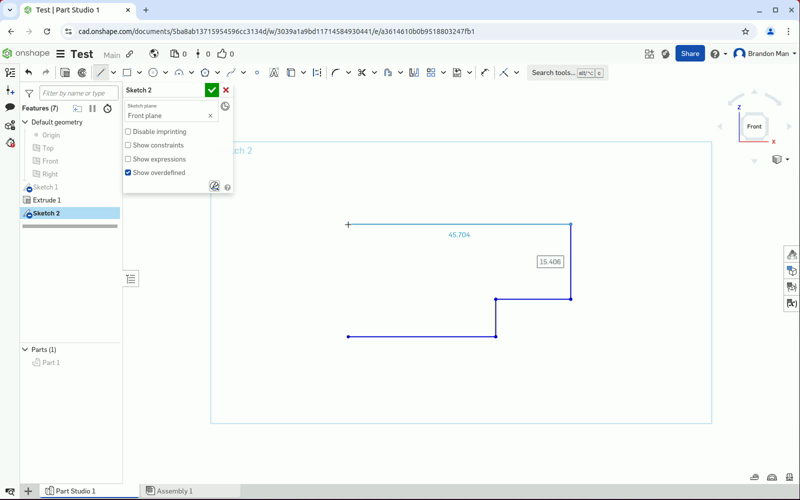
click(348, 224)
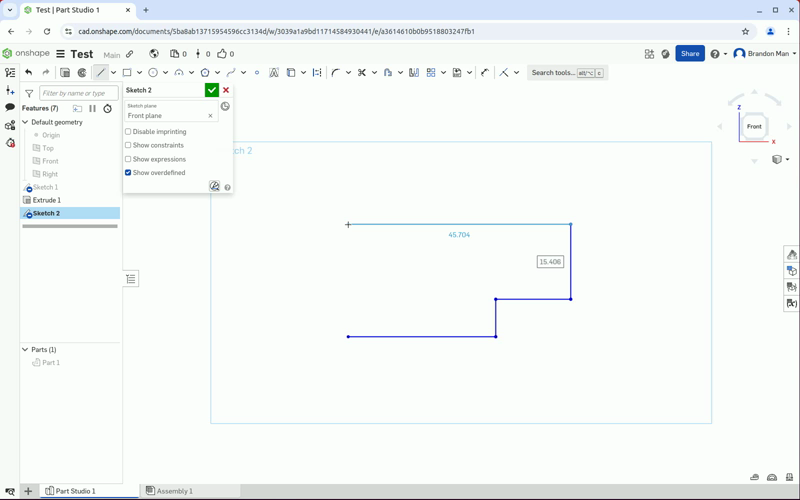
key_up(shift)
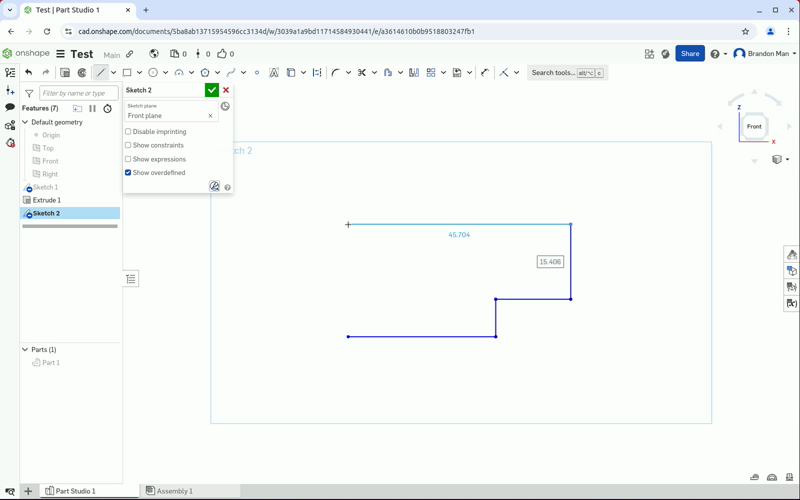
key_down(shift)
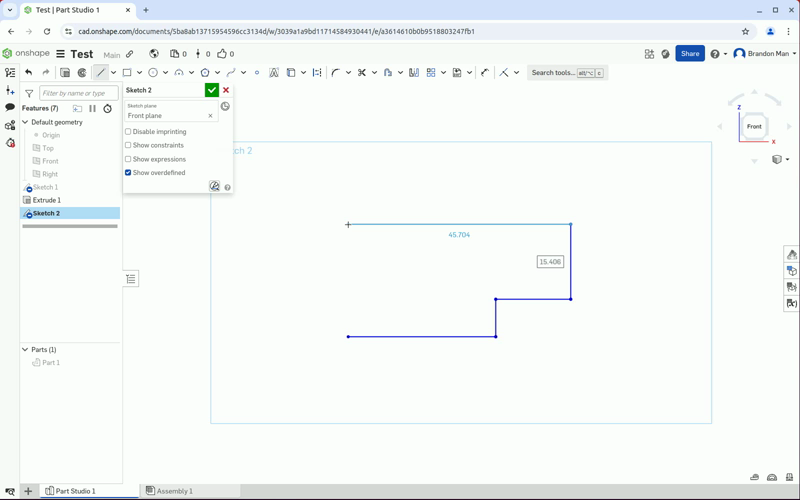
mouse_move(348, 336)
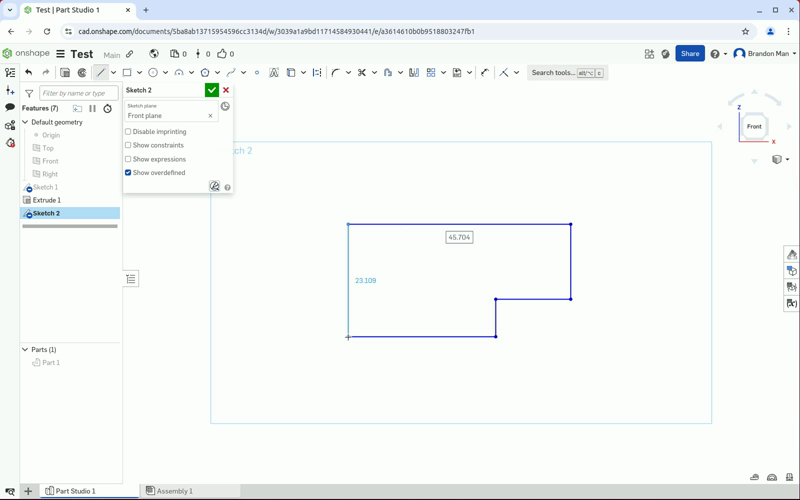
key_up(shift)
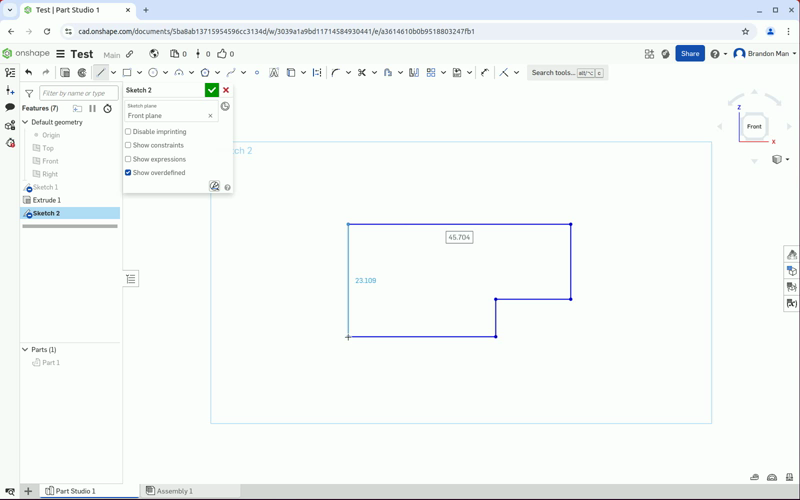
click(348, 336)
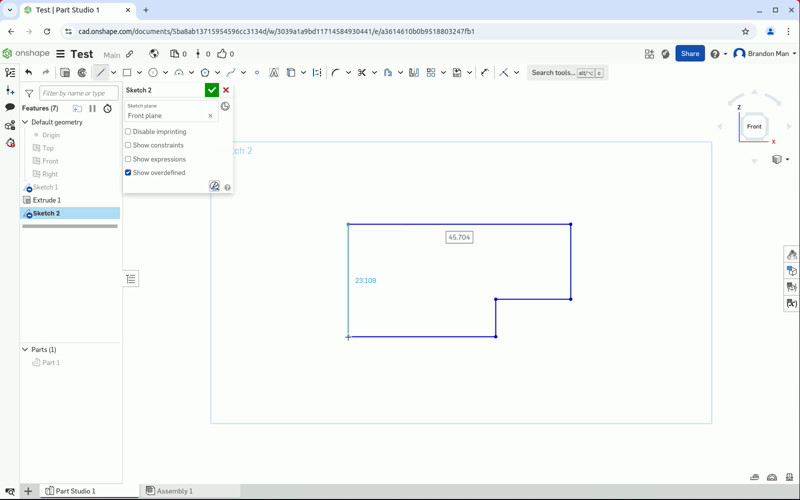
key(esc)
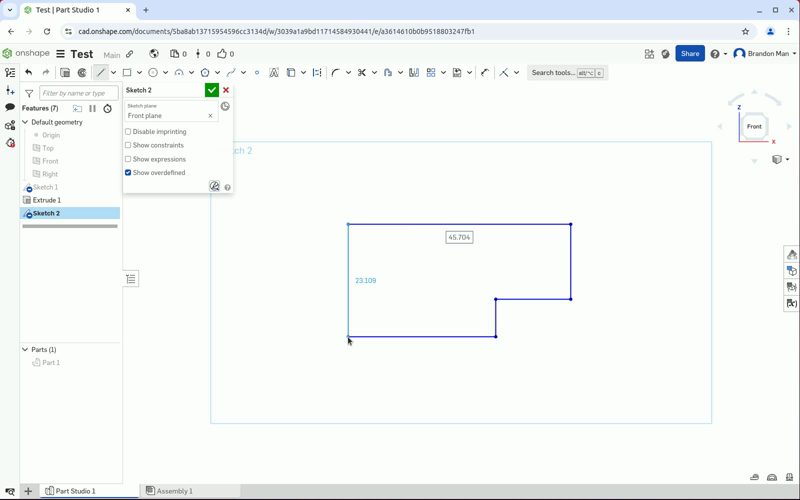
mouse_move(480, 248)
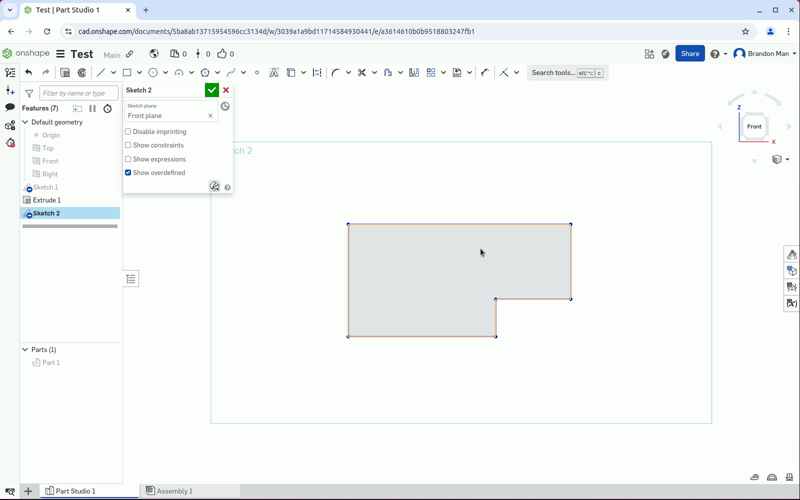
click(480, 248)
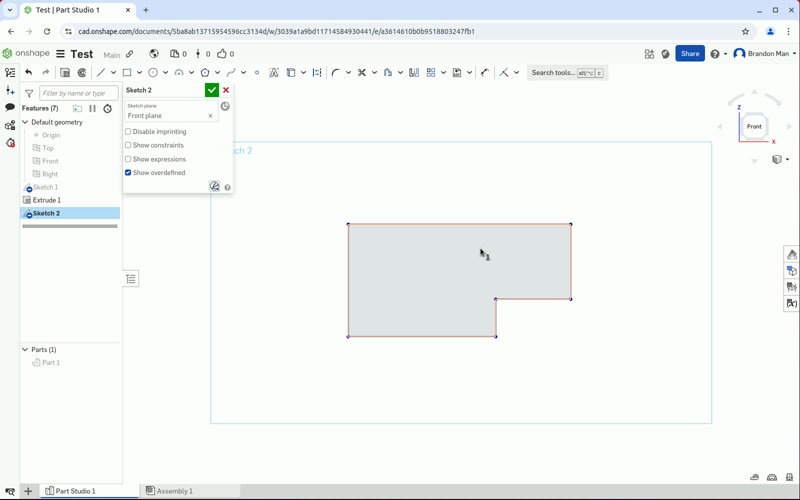
mouse_move(73, 352)
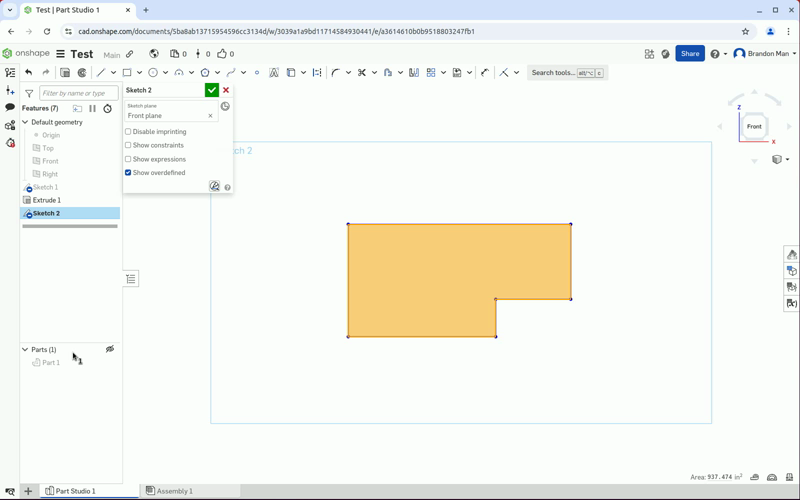
key(shift+y)
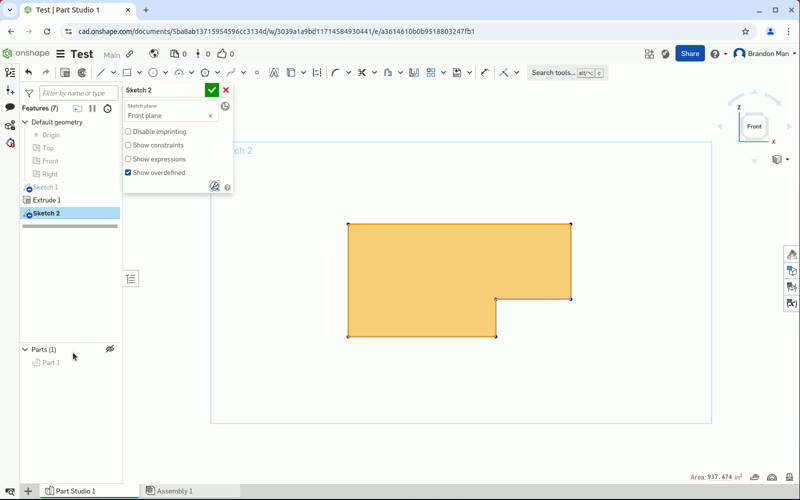
key(shift+e)
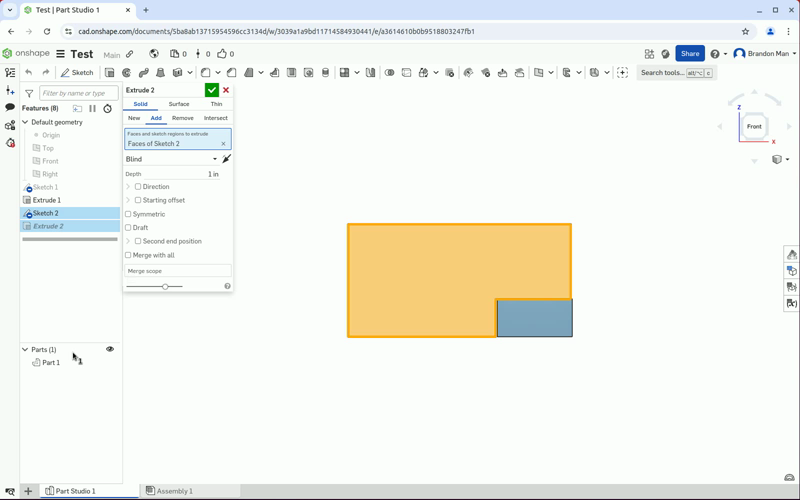
mouse_move(143, 106)
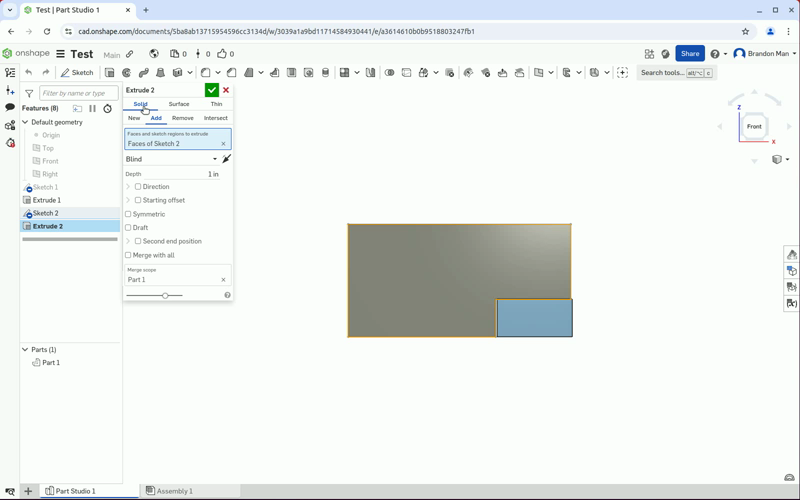
click(143, 106)
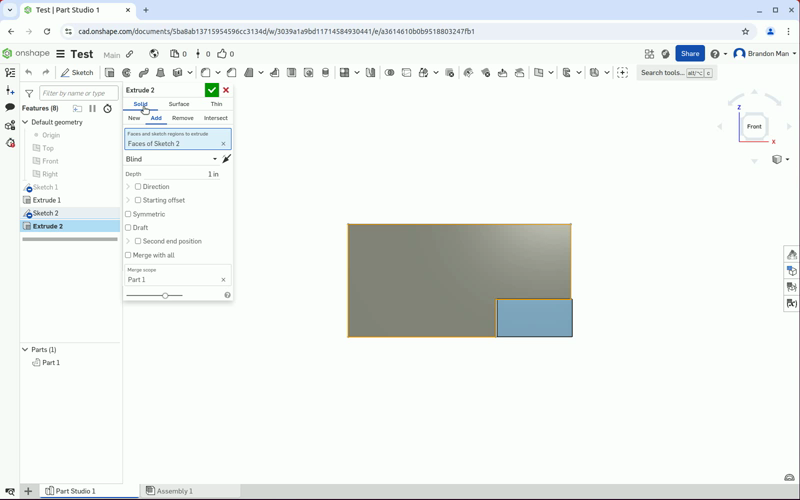
mouse_move(137, 120)
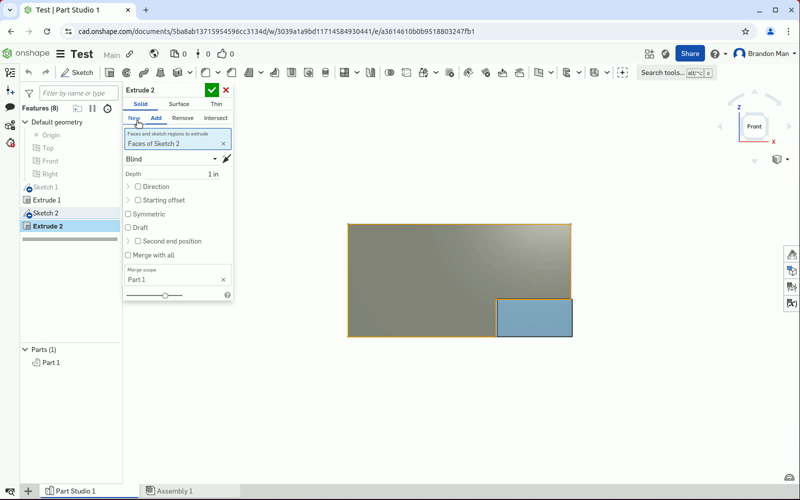
click(137, 120)
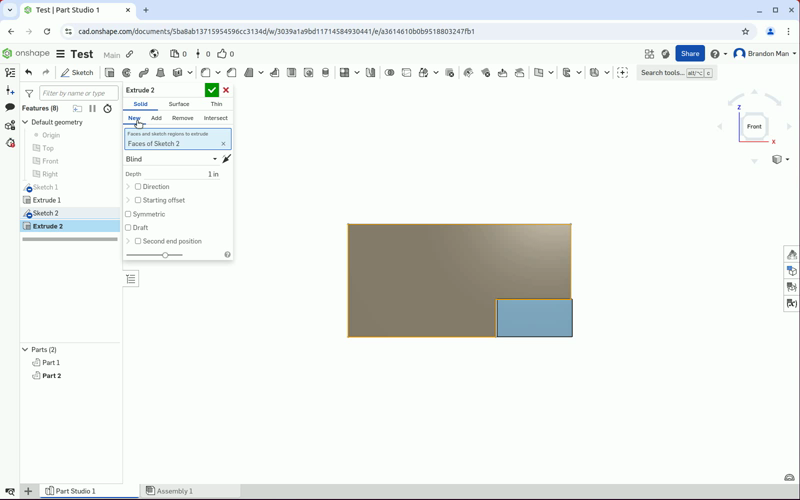
key(tab, 4)
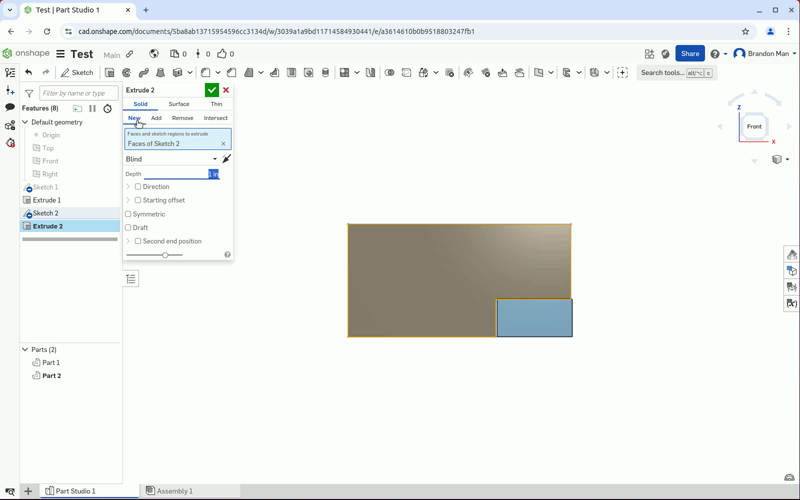
text(15.405)
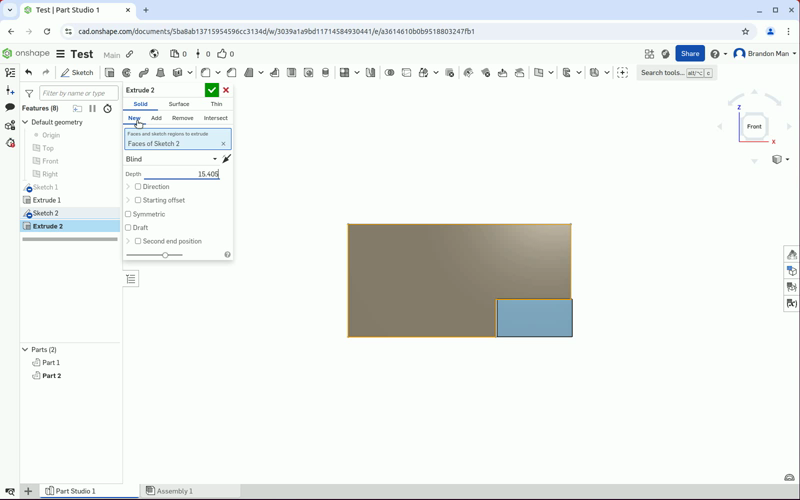
key(enter)
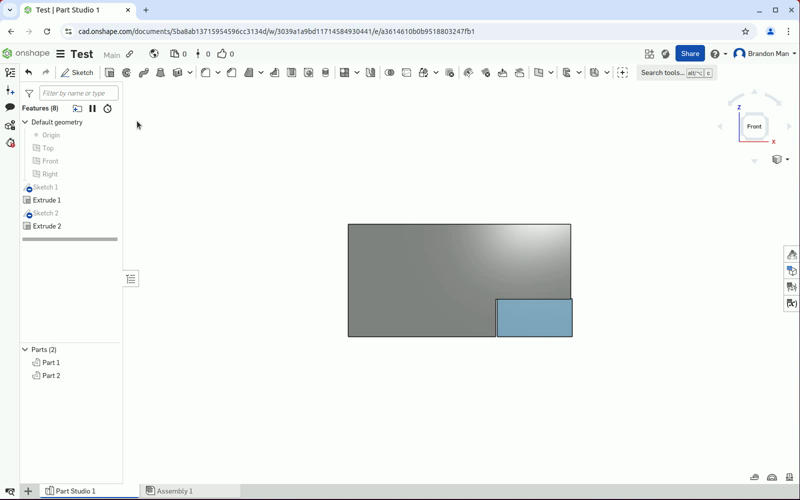
key(shift+h)
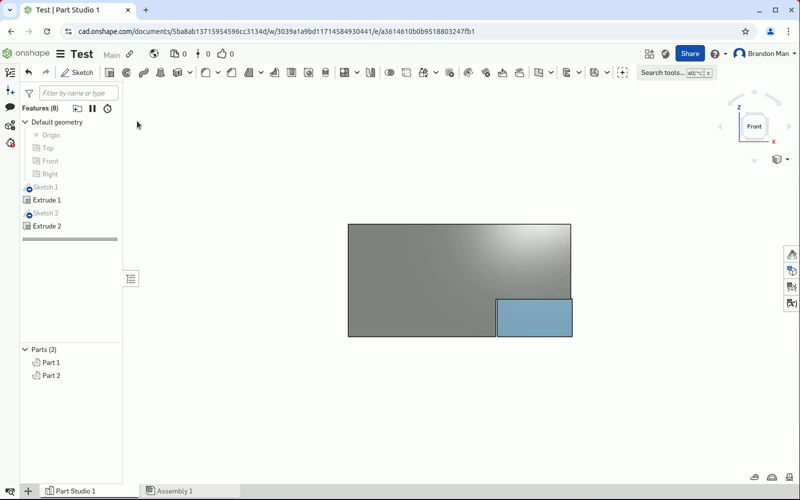
key(shift+h)
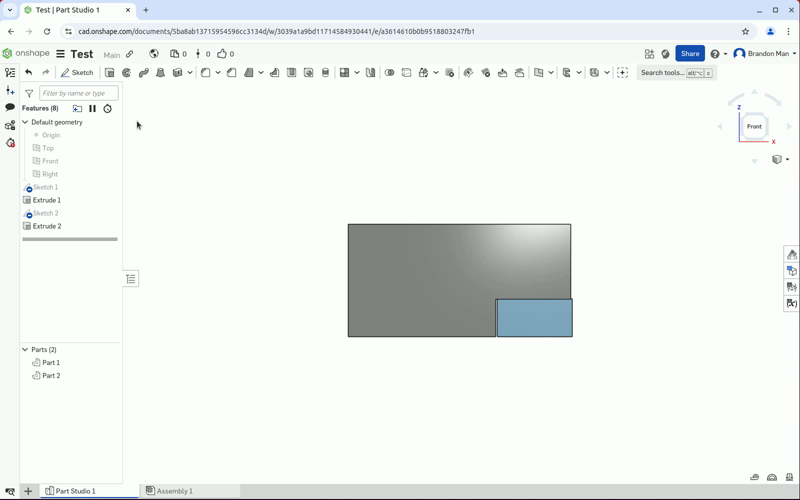
key(shift+7)
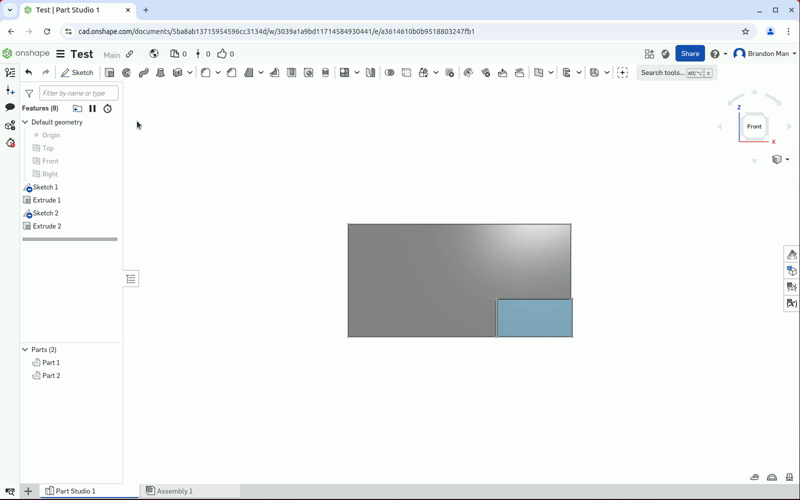
key(left, 2)
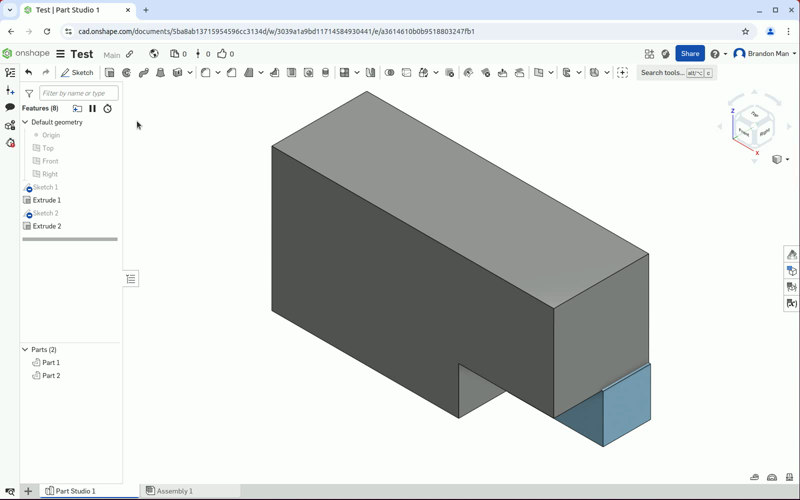
key(down, 2)
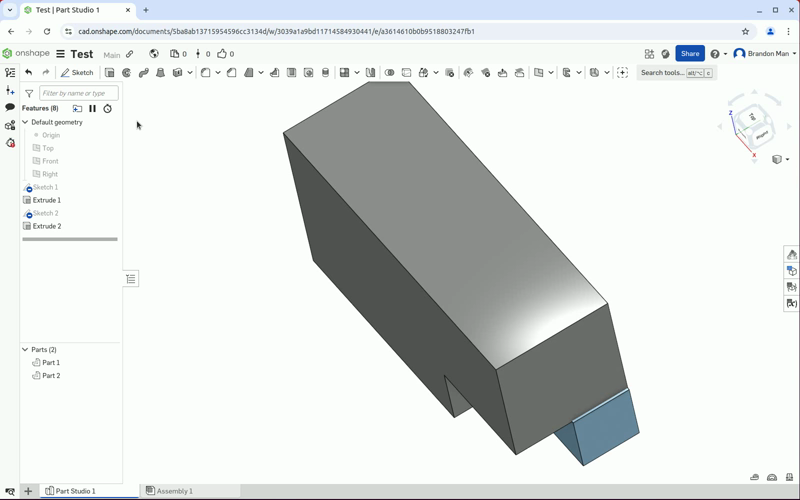
key(up, 2)
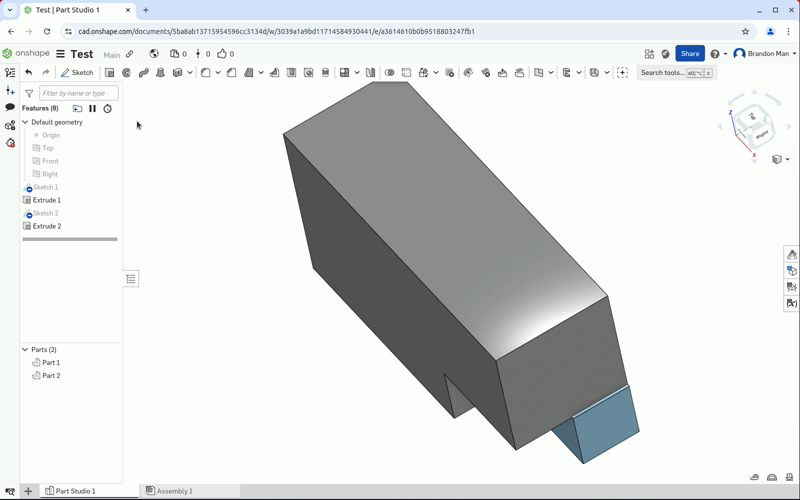
key(right, 2)
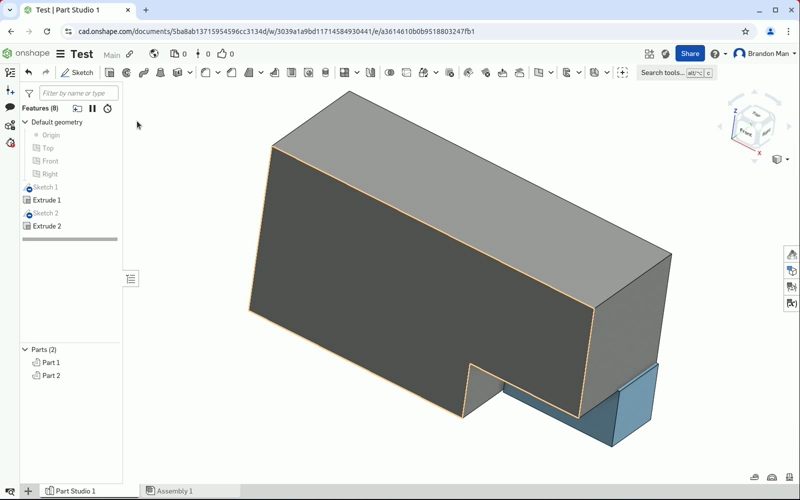
mouse_move(73, 189)
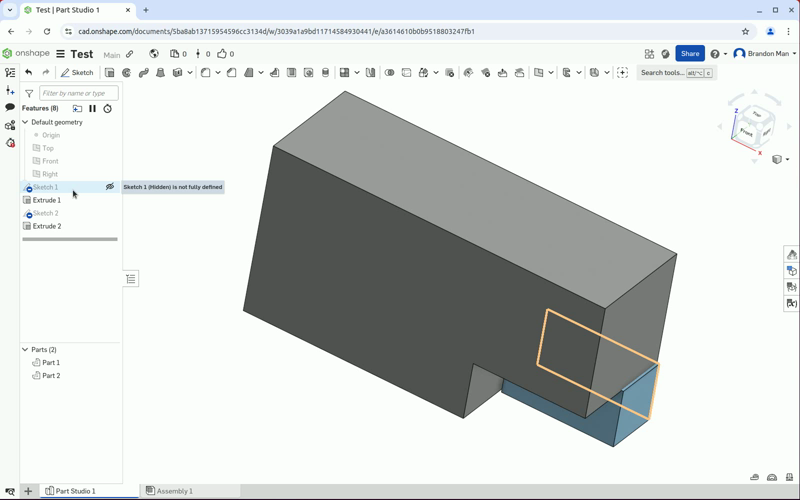
click(73, 189)